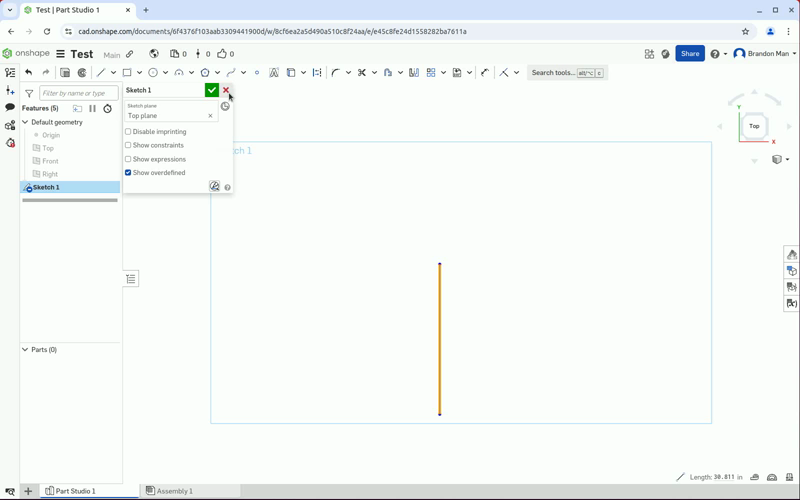
key(shift+h)
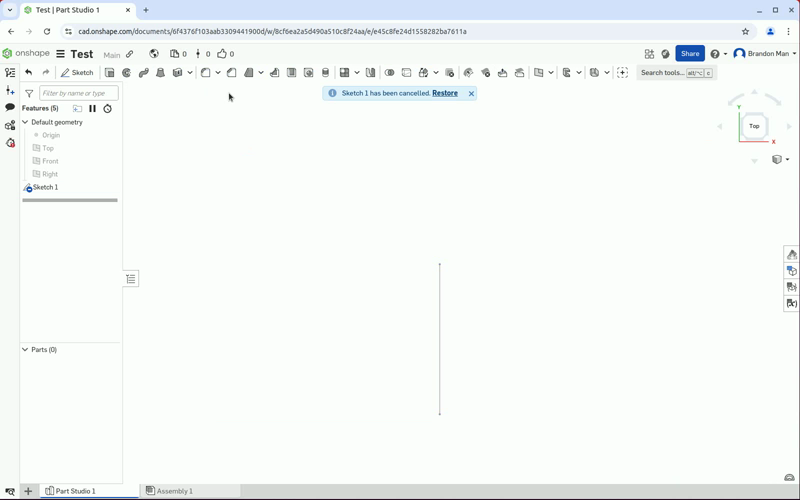
key(shift+s)
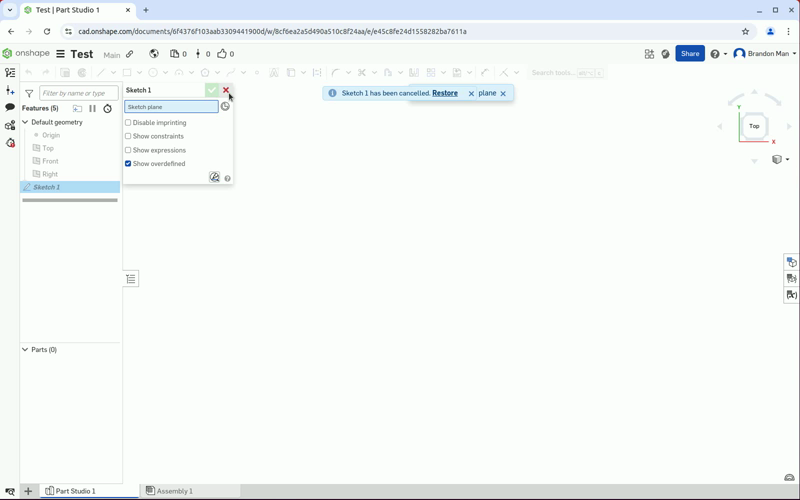
mouse_move(73, 150)
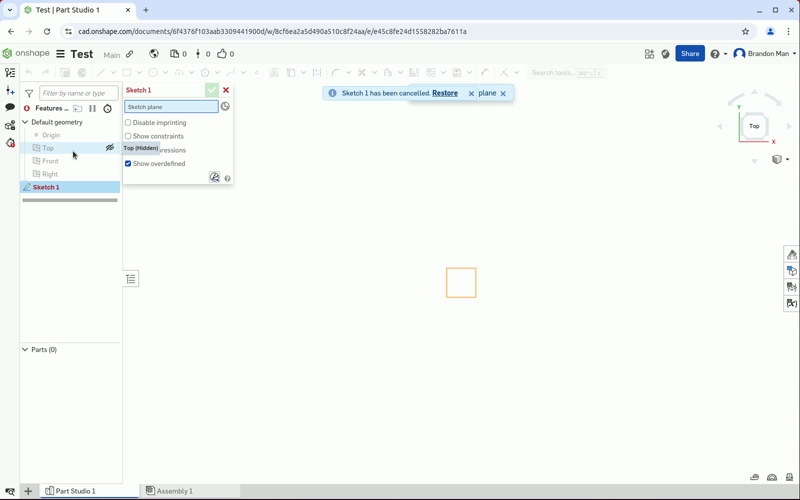
click(73, 150)
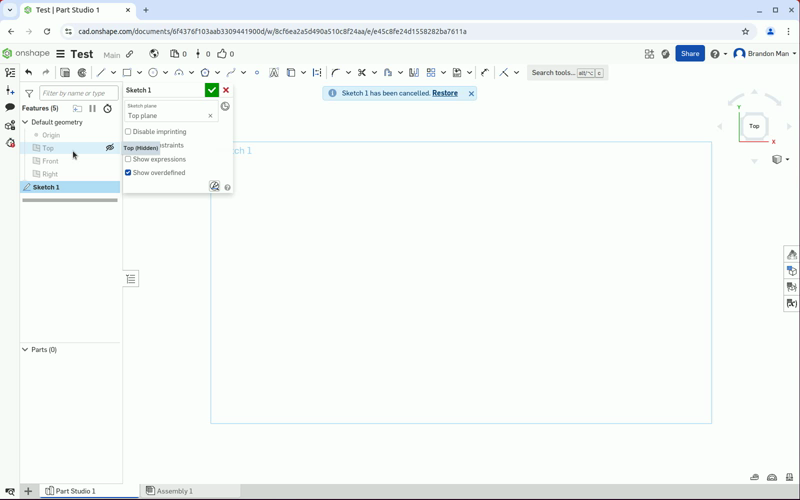
mouse_move(73, 352)
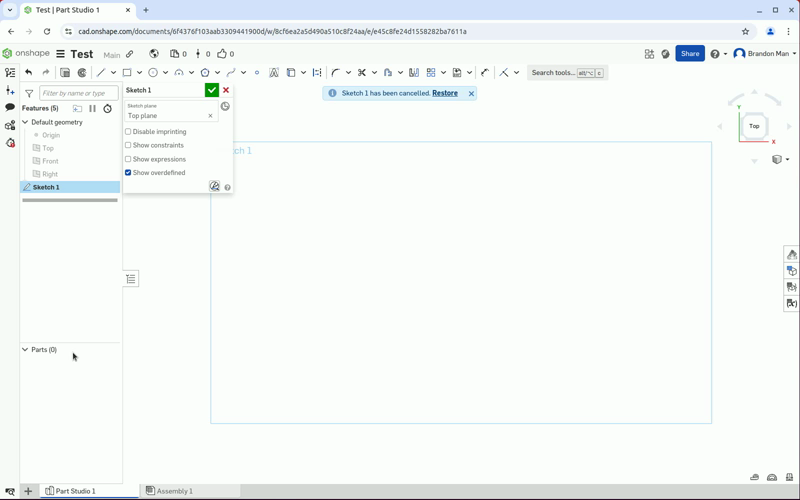
key(y)
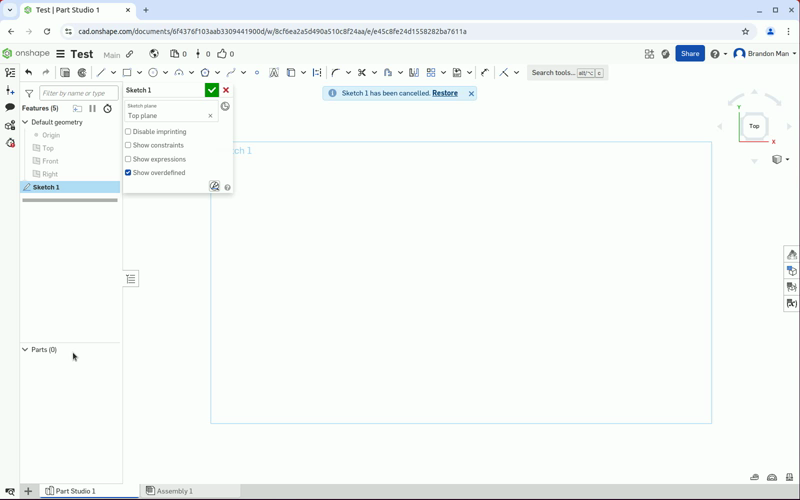
key(l)
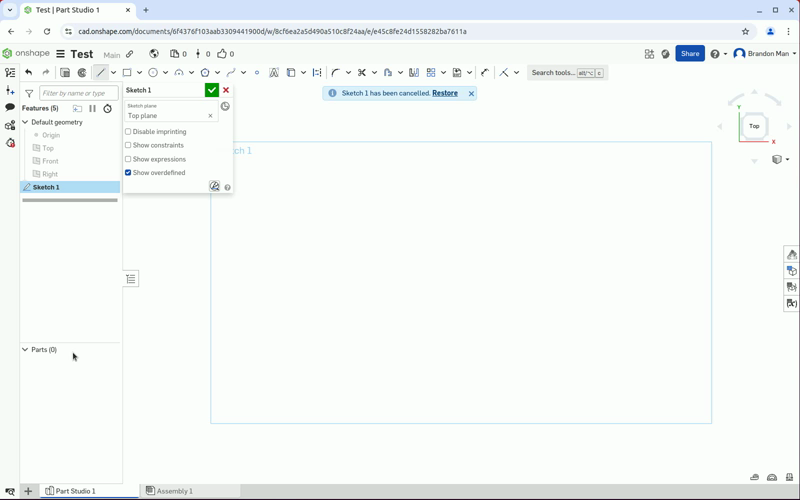
key_down(shift)
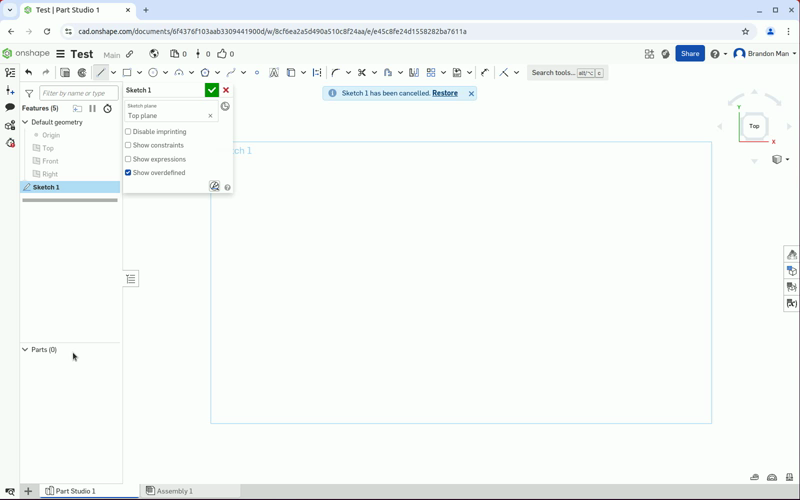
mouse_move(460, 282)
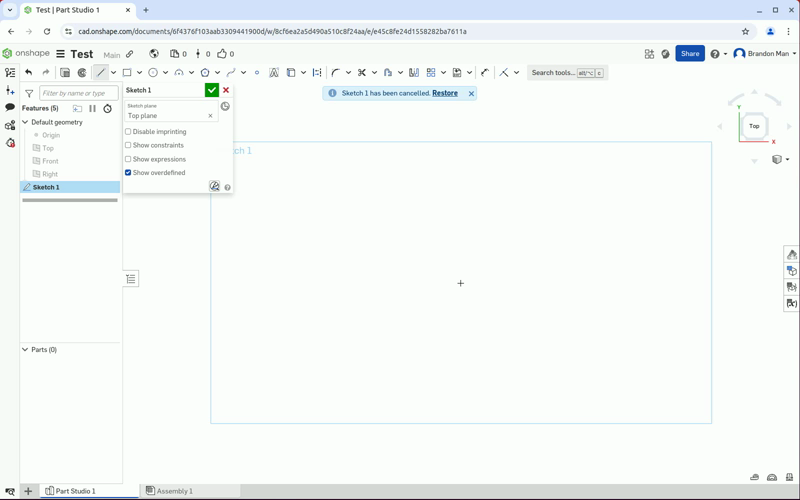
click(460, 282)
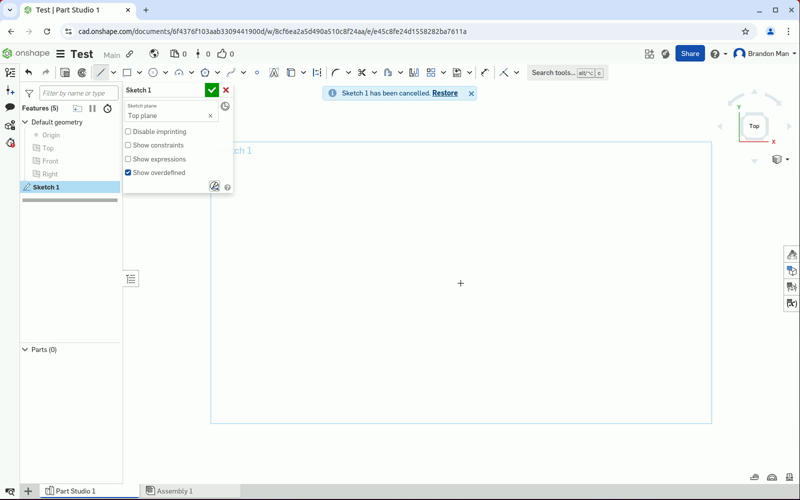
key_up(shift)
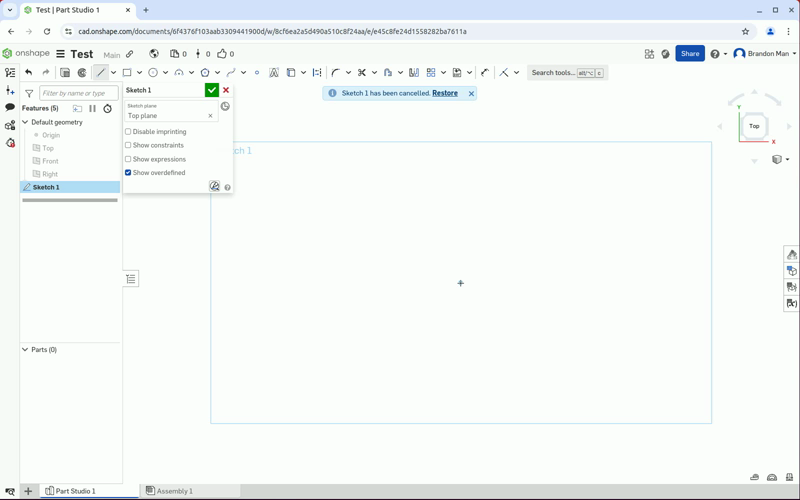
key_down(shift)
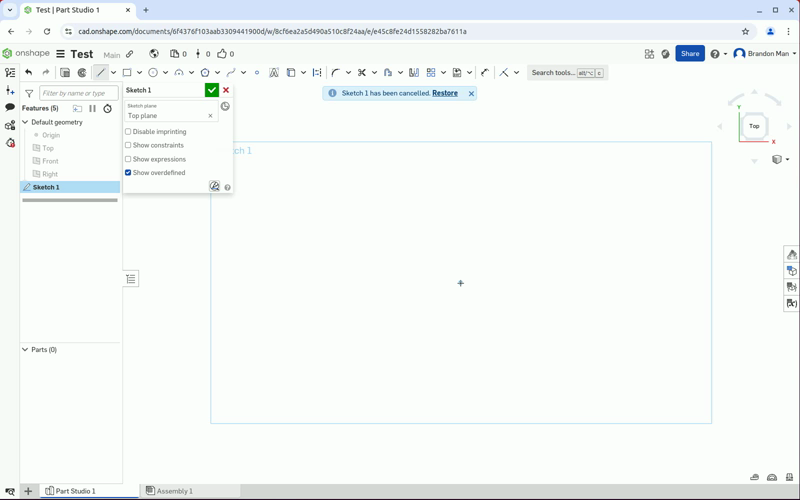
mouse_move(490, 282)
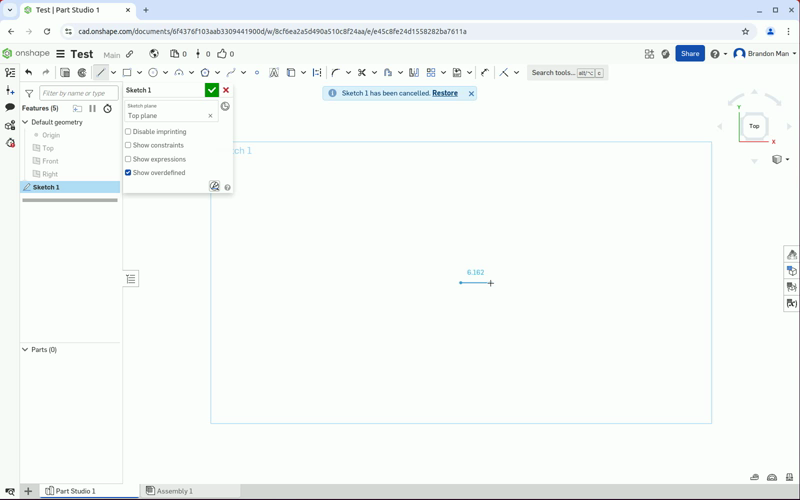
mouse_move(472, 282)
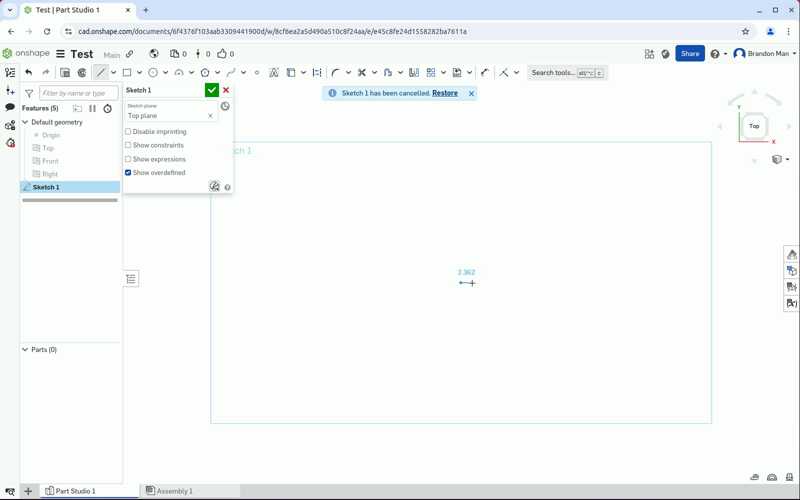
click(472, 282)
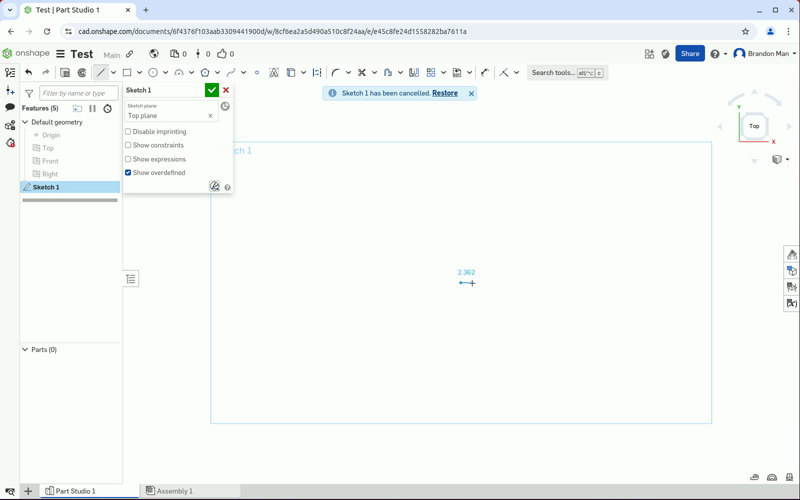
key_up(shift)
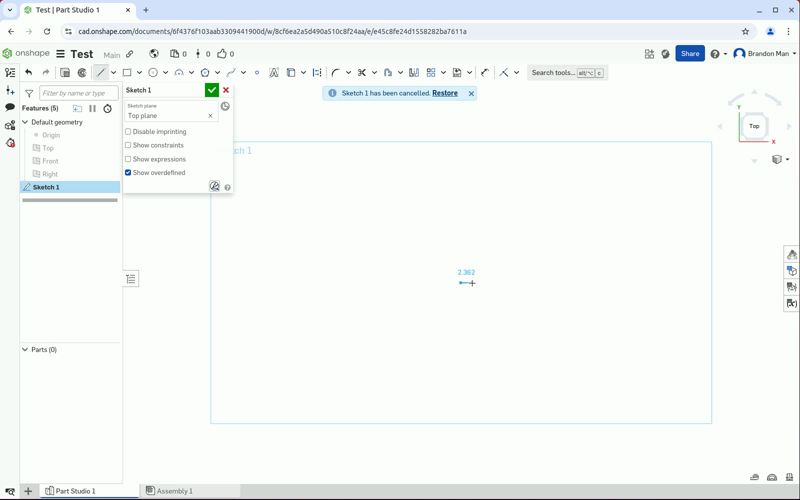
key_down(shift)
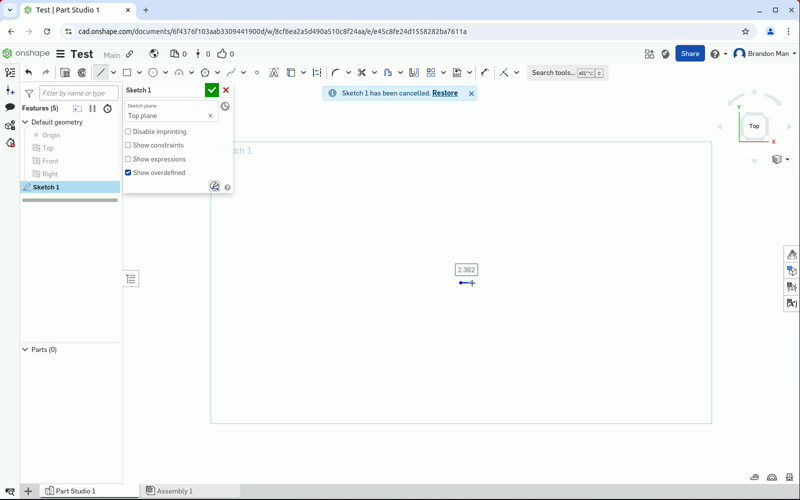
mouse_move(502, 282)
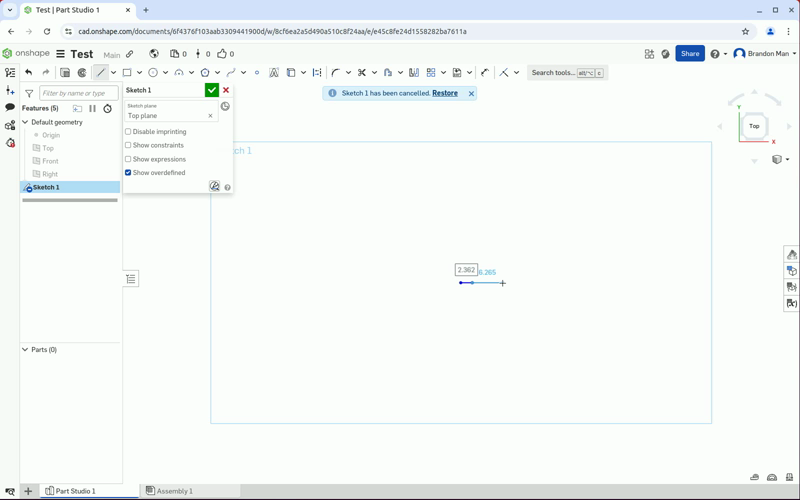
mouse_move(472, 271)
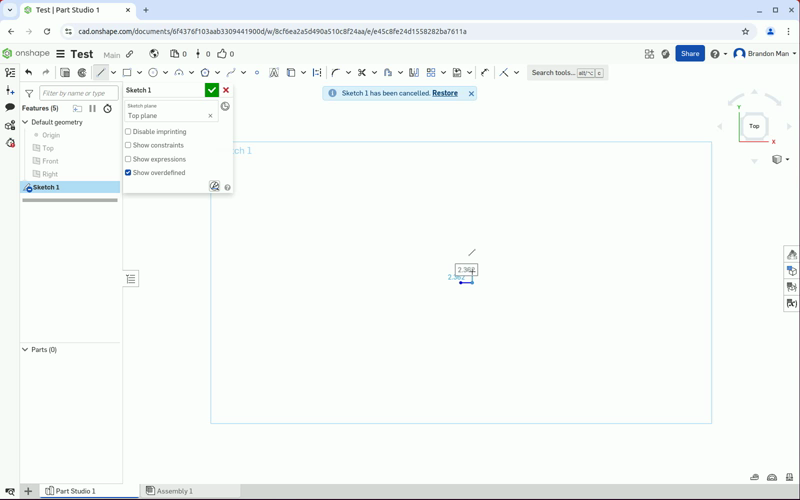
click(472, 271)
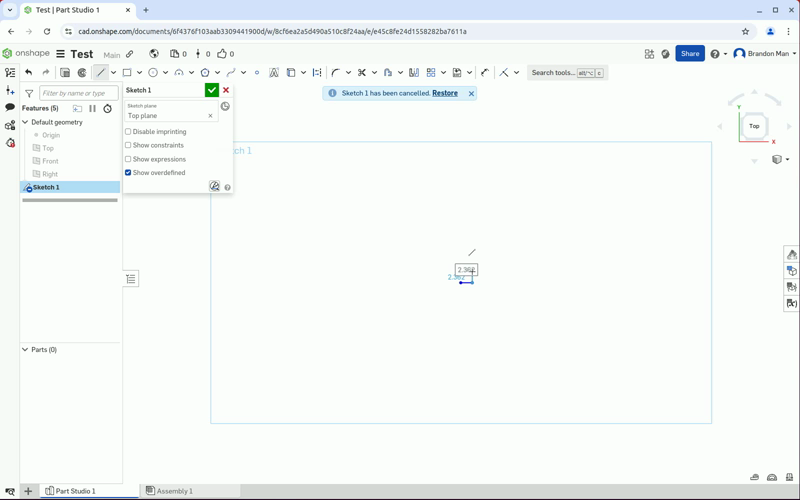
key_up(shift)
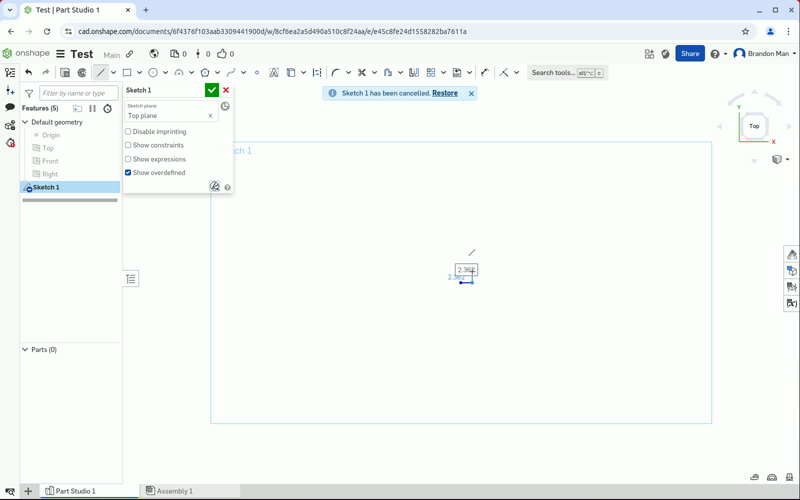
key_down(shift)
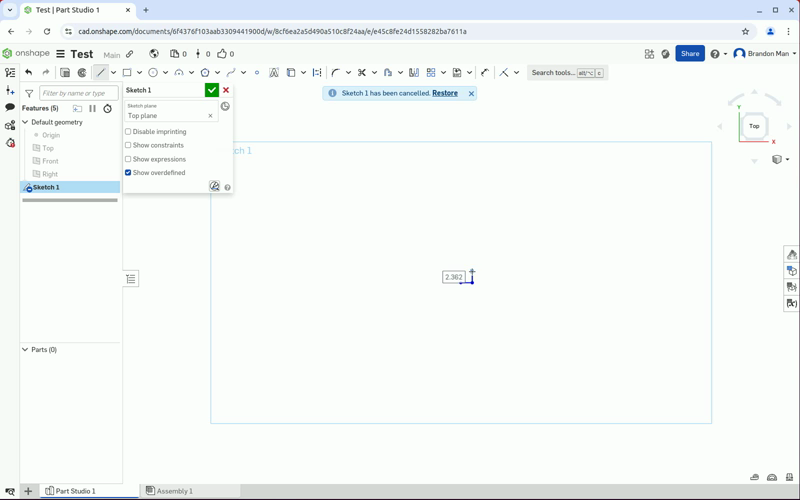
mouse_move(502, 271)
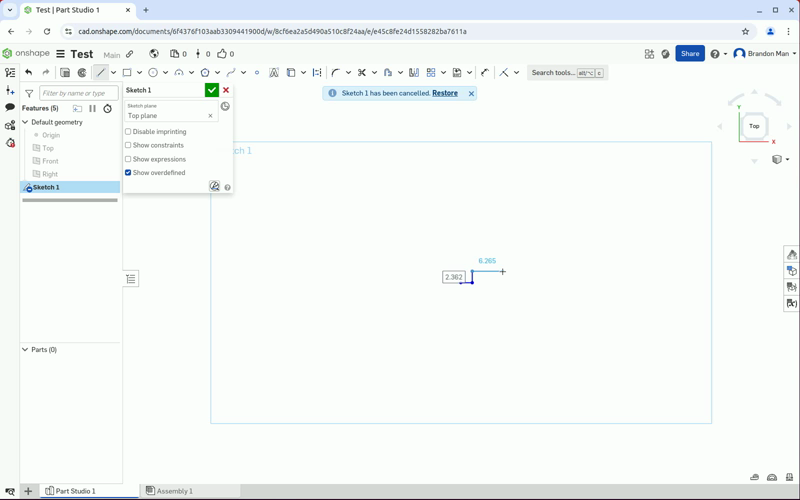
mouse_move(460, 271)
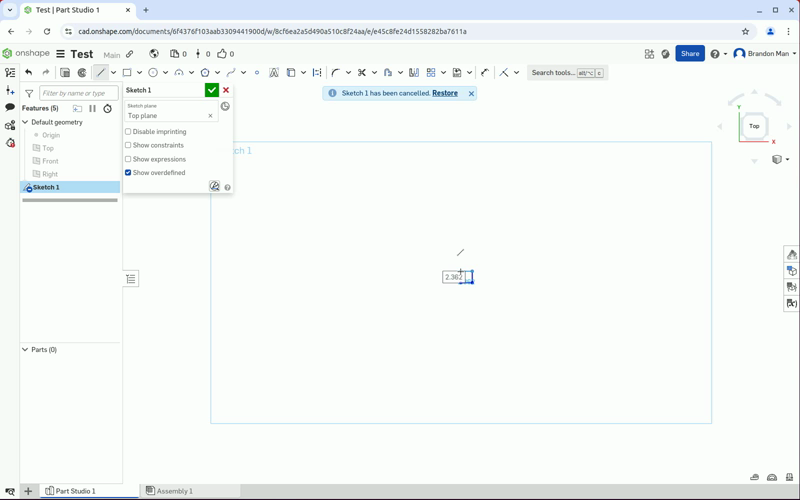
click(460, 271)
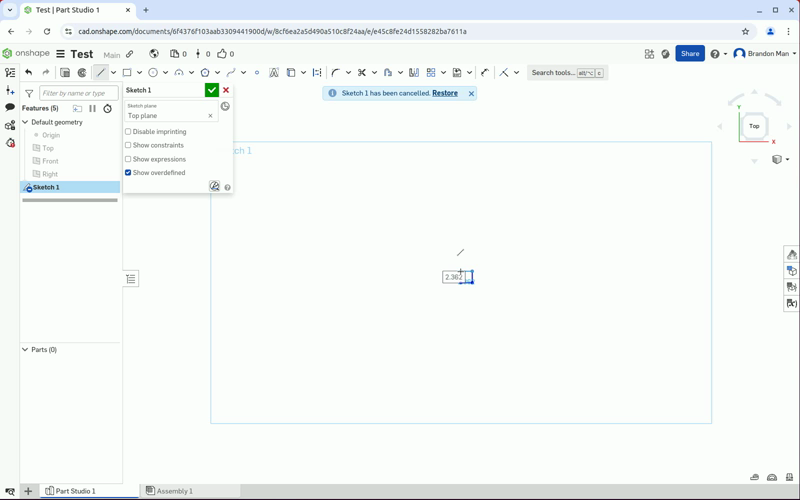
key_up(shift)
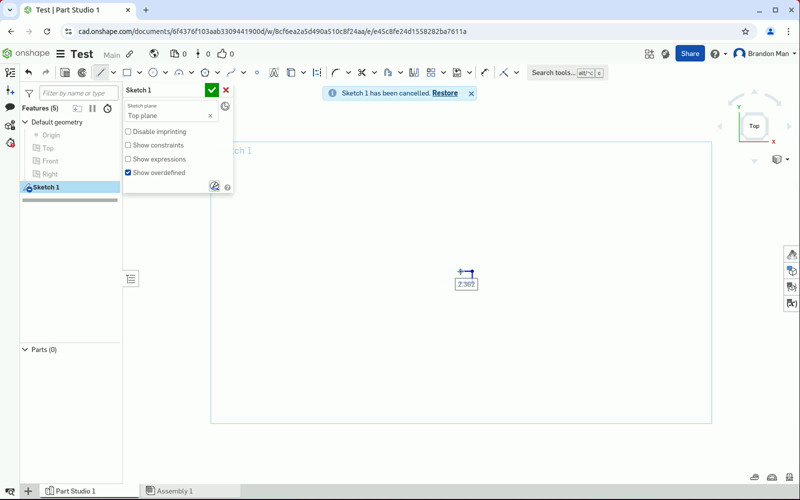
mouse_move(490, 271)
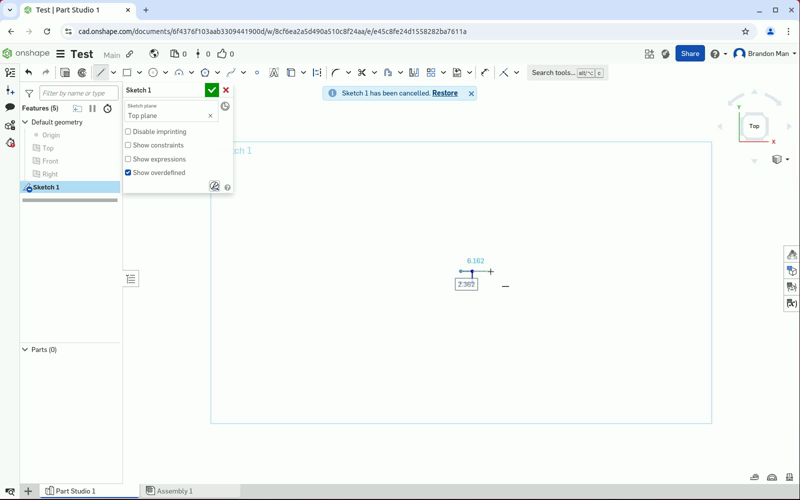
key_down(shift)
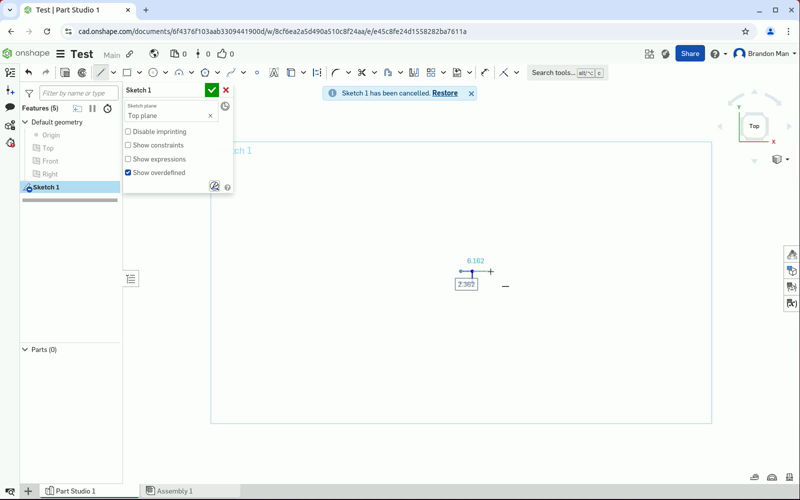
mouse_move(460, 282)
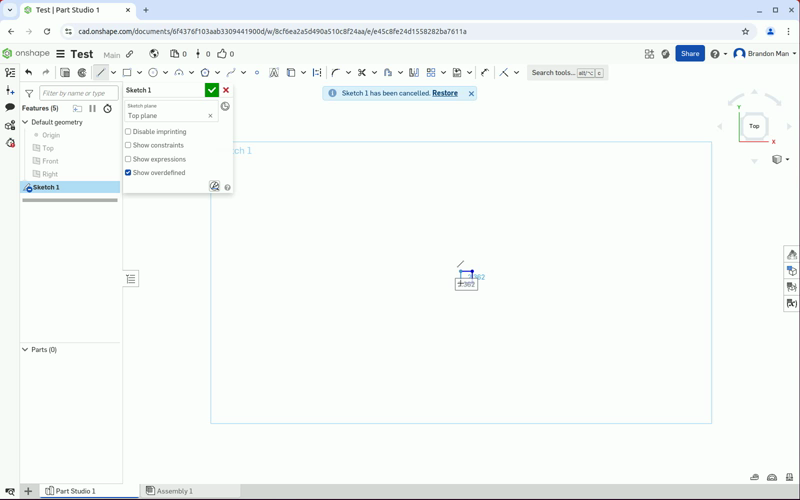
key_up(shift)
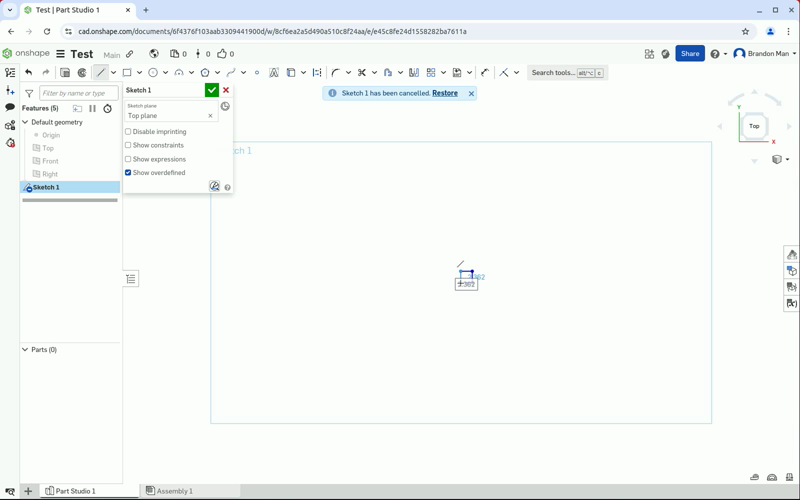
click(460, 282)
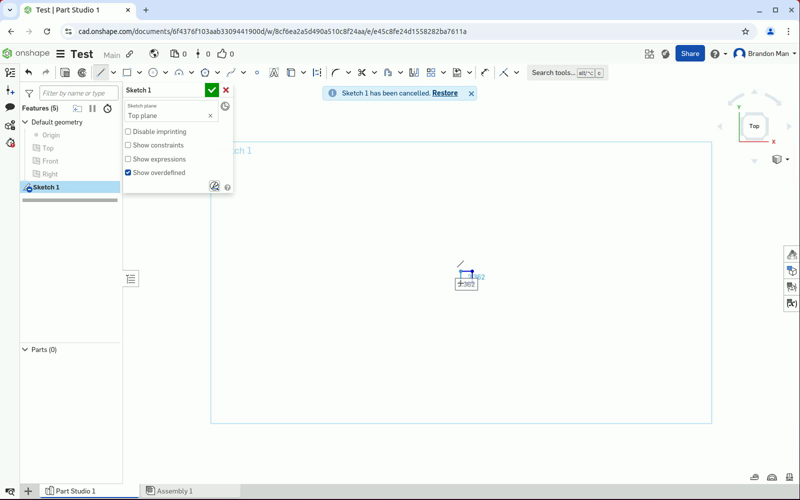
key(esc)
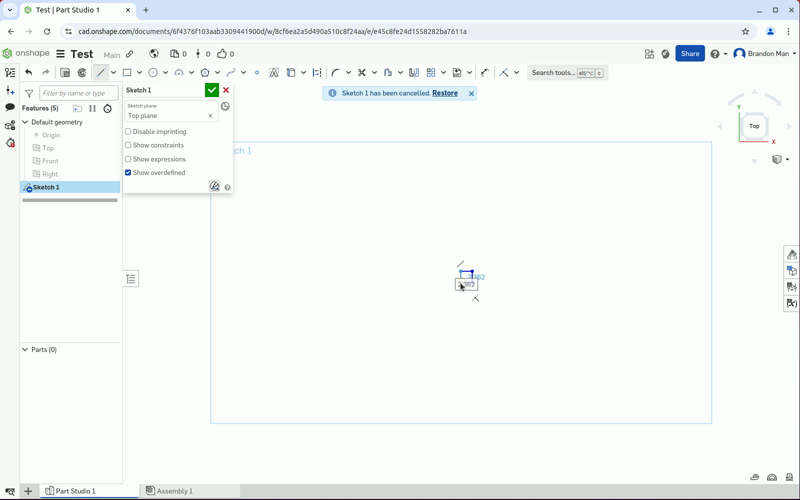
mouse_move(472, 273)
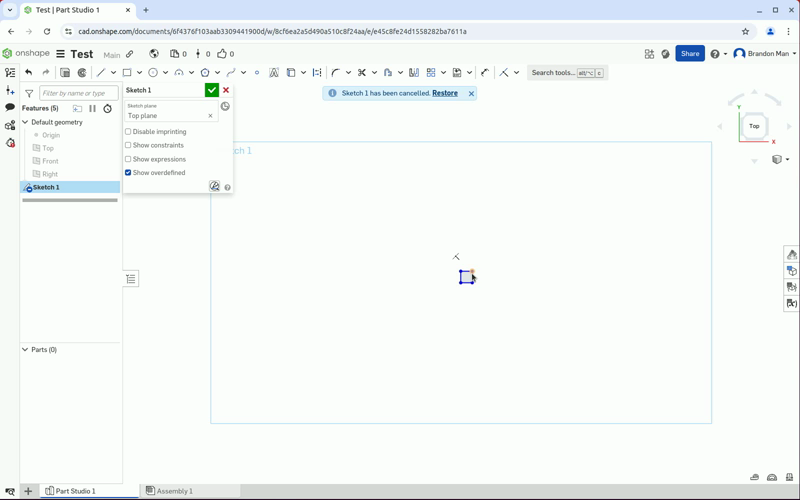
scroll(6)
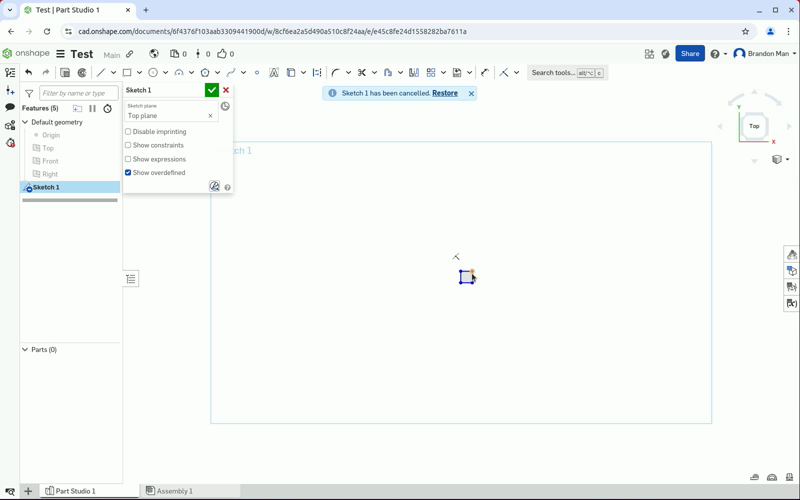
scroll(6)
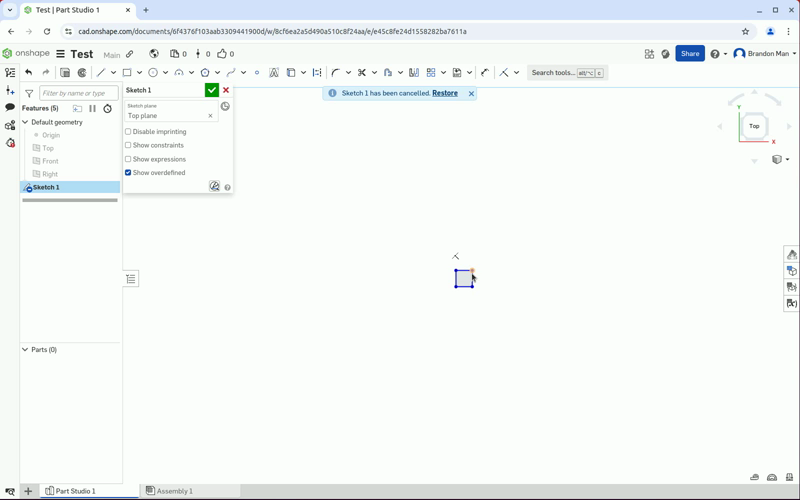
scroll(6)
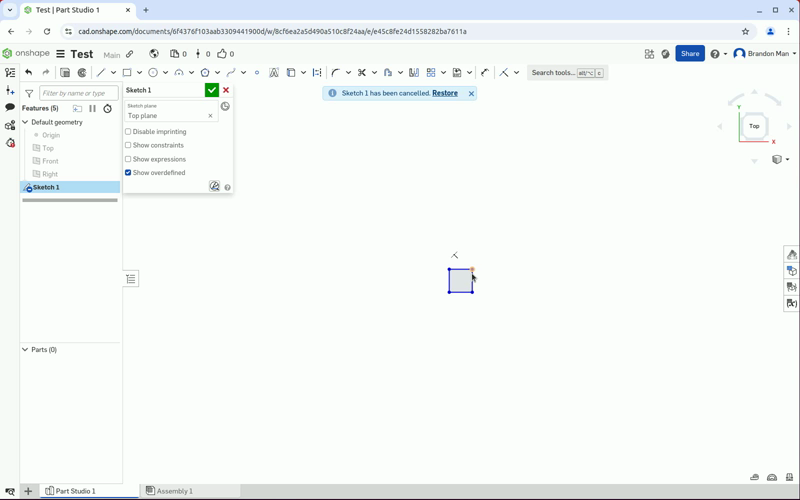
scroll(6)
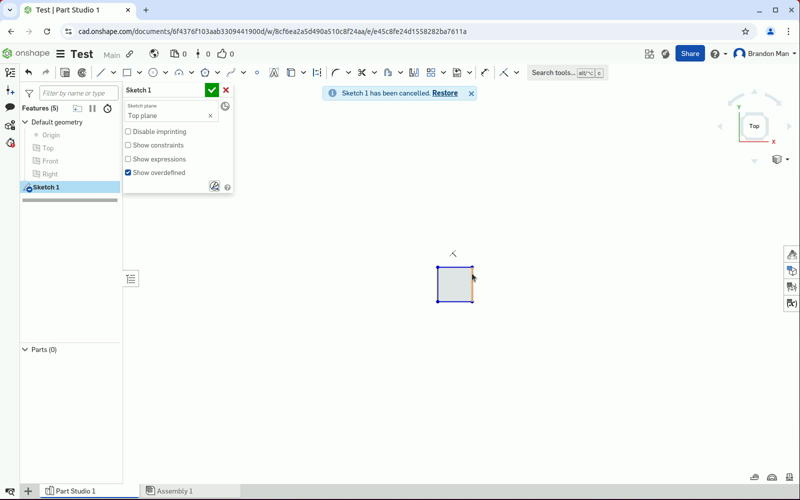
scroll(6)
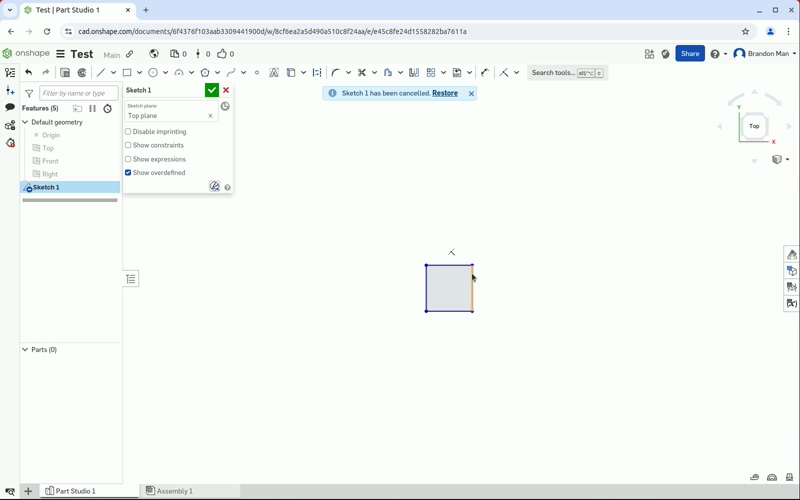
scroll(6)
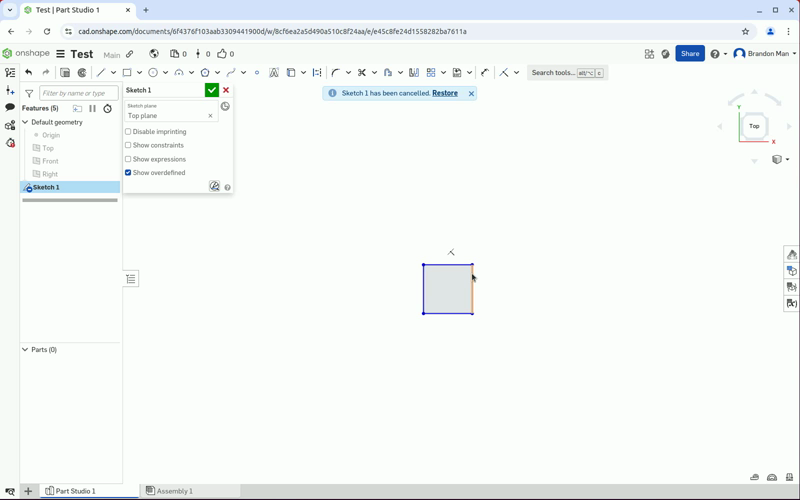
scroll(6)
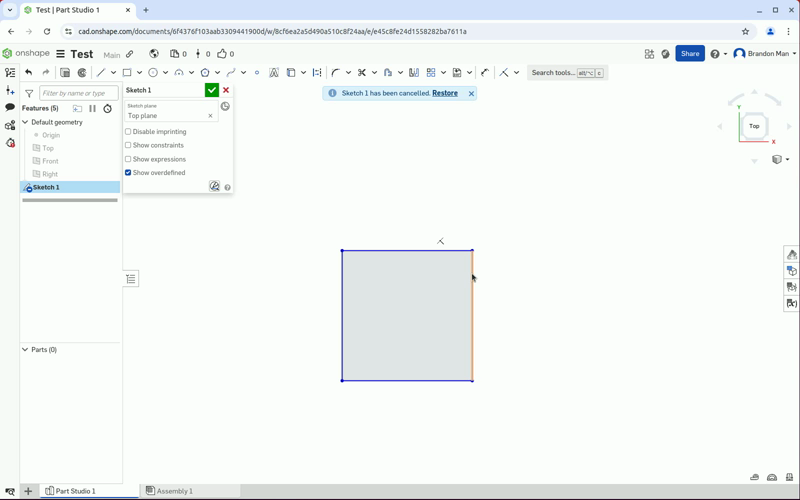
click(472, 273)
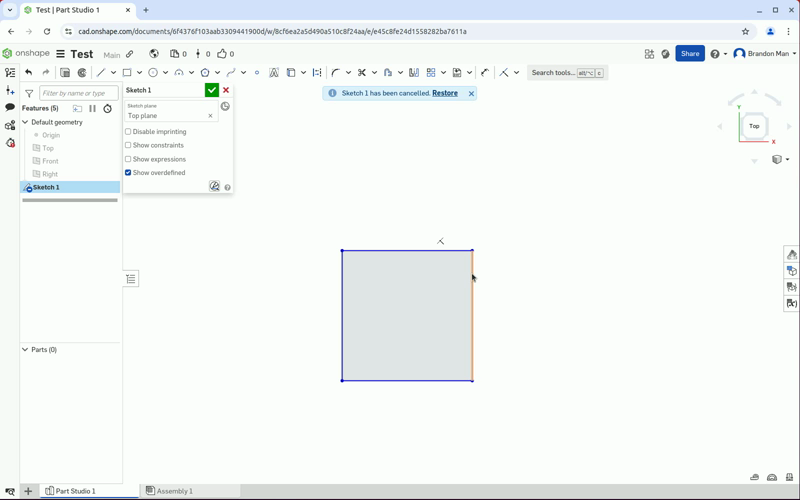
scroll(-6)
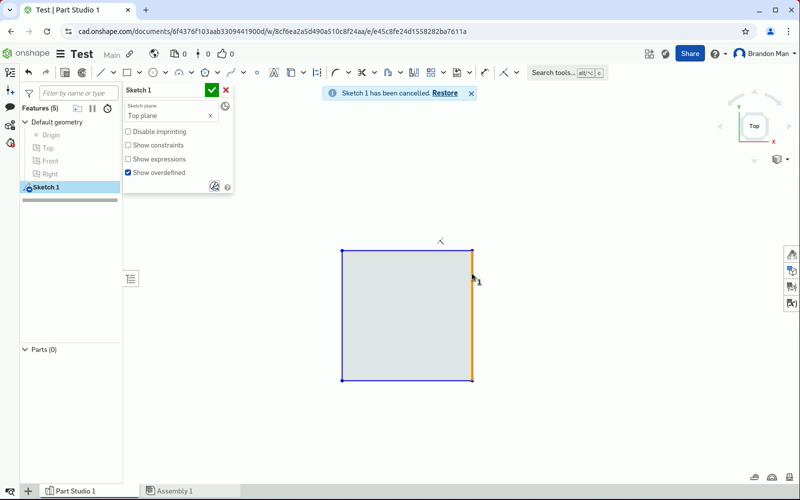
scroll(-6)
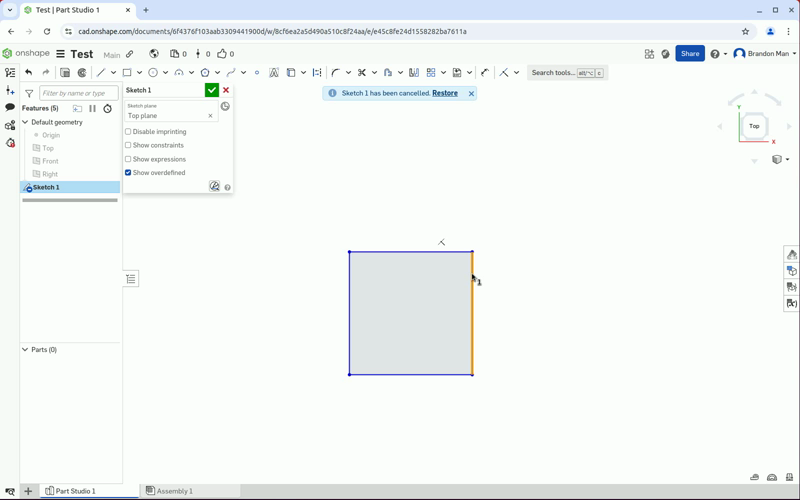
scroll(-6)
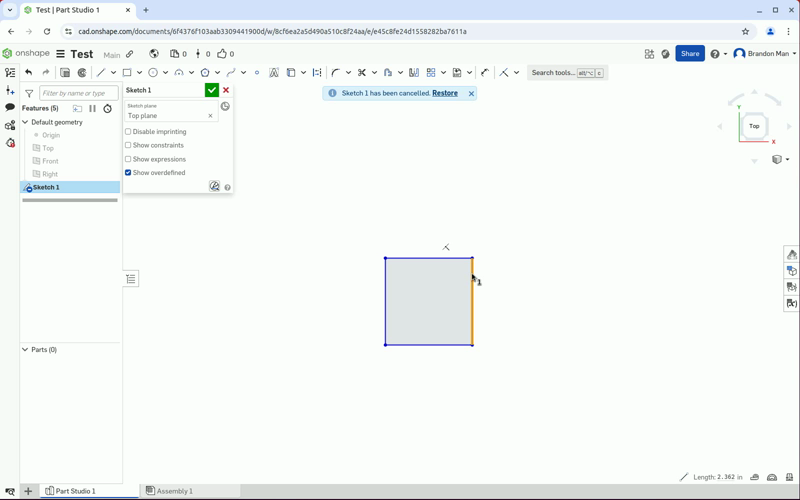
scroll(-6)
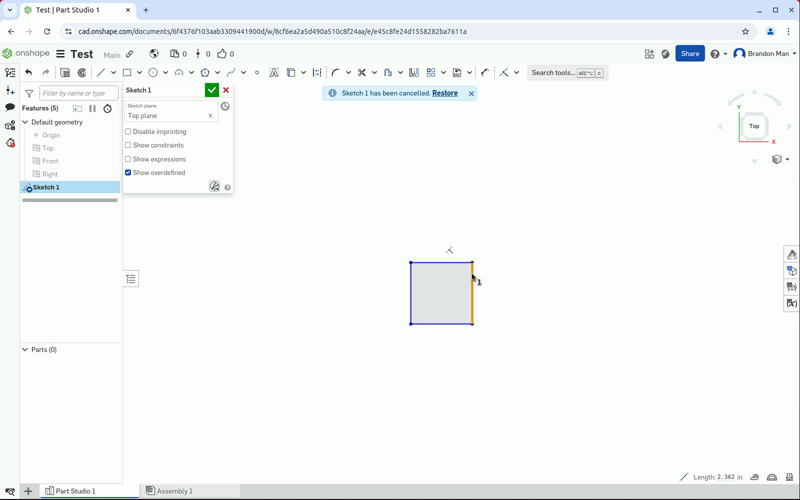
scroll(-6)
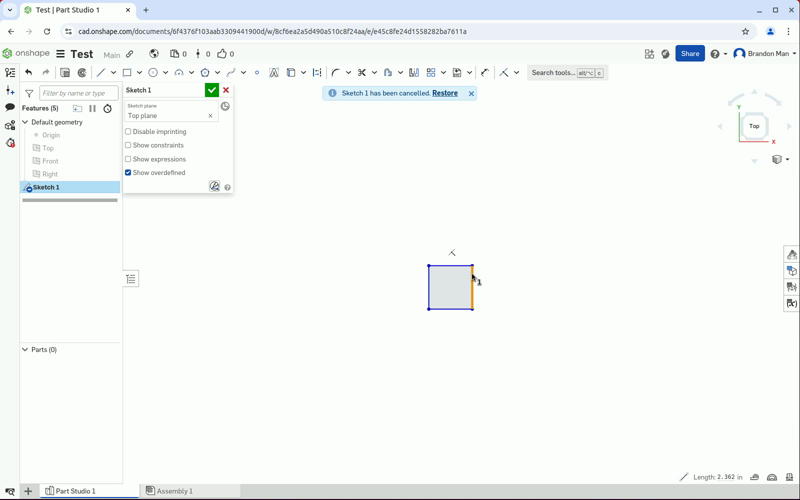
scroll(-6)
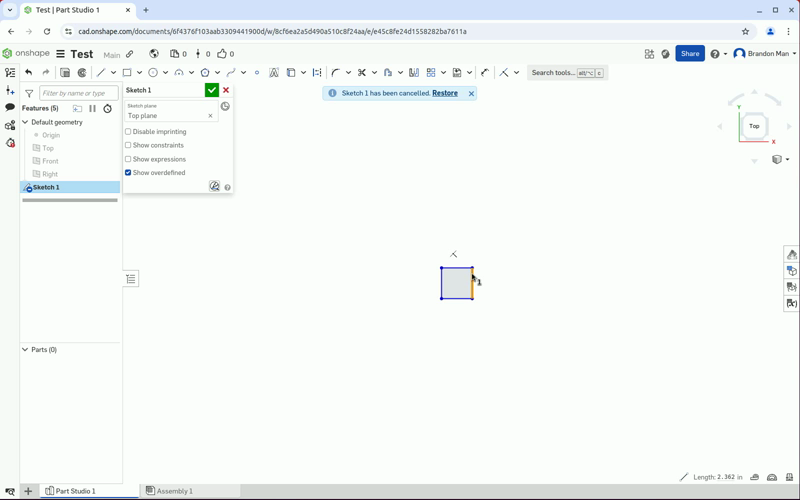
scroll(-6)
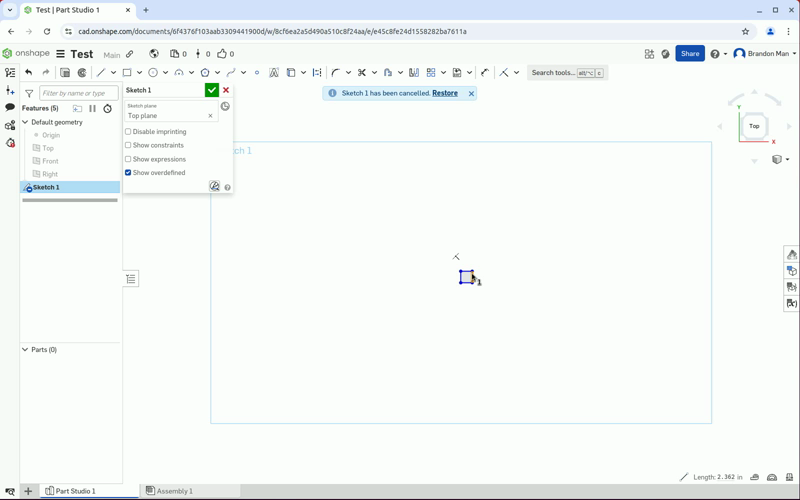
mouse_move(73, 352)
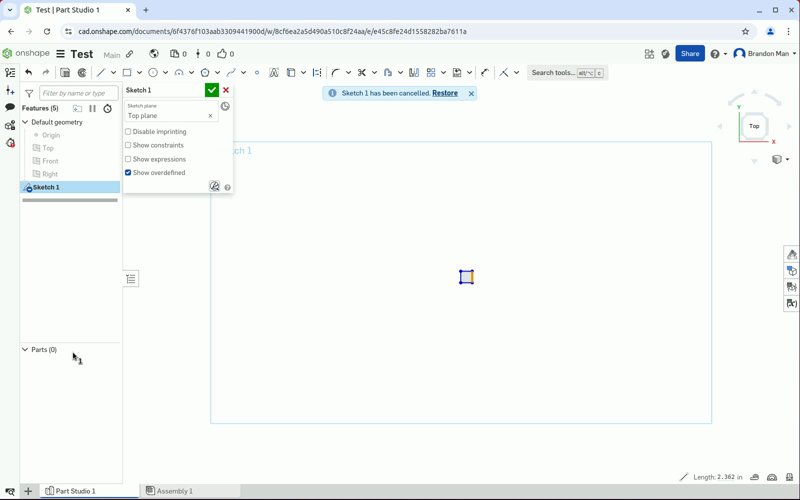
key(shift+y)
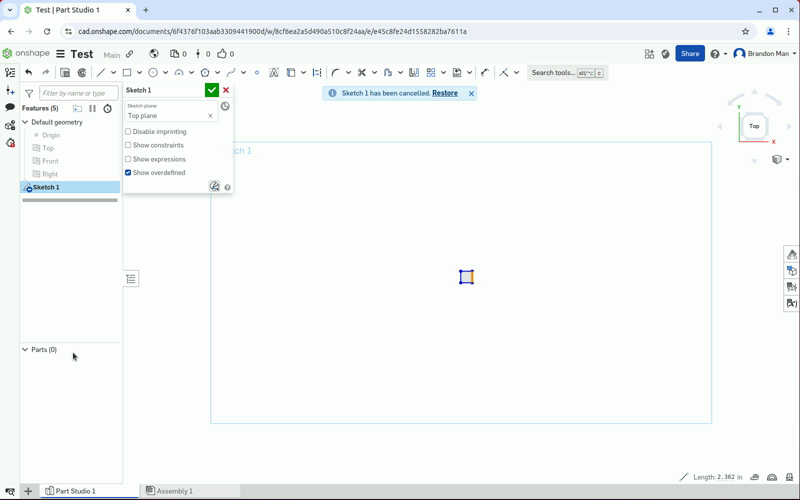
key(shift+e)
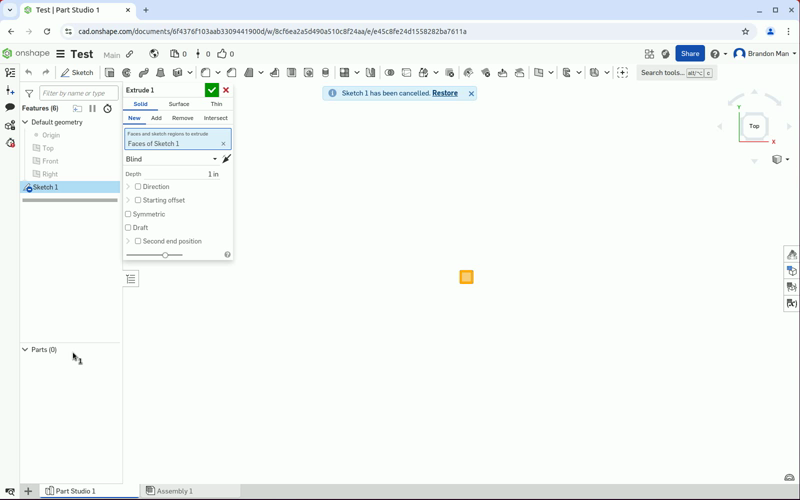
mouse_move(143, 106)
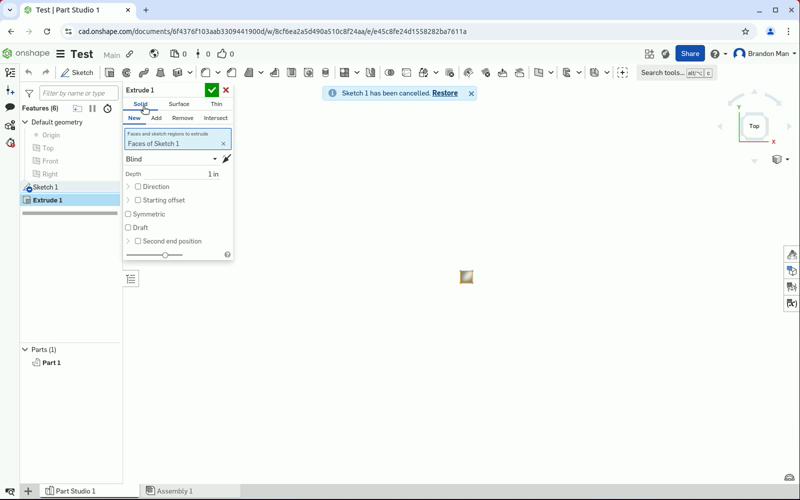
click(143, 106)
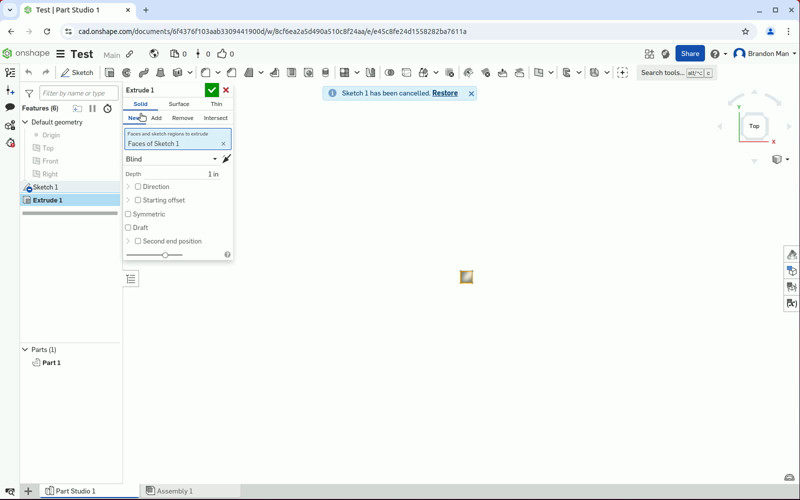
mouse_move(137, 120)
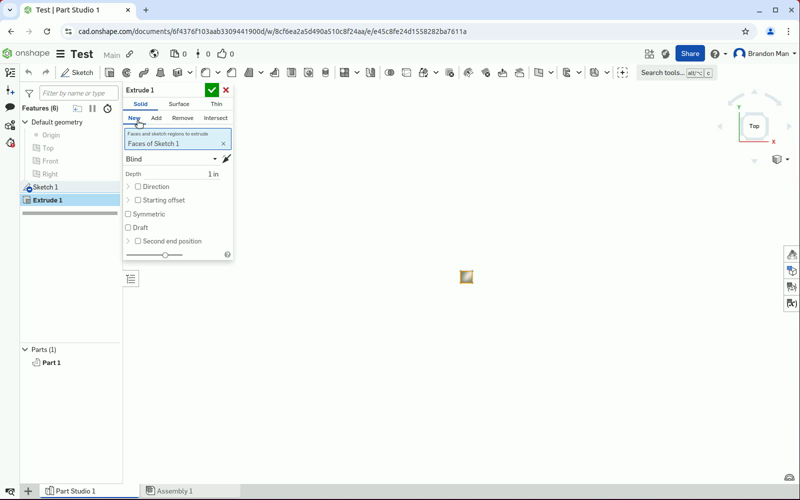
click(137, 120)
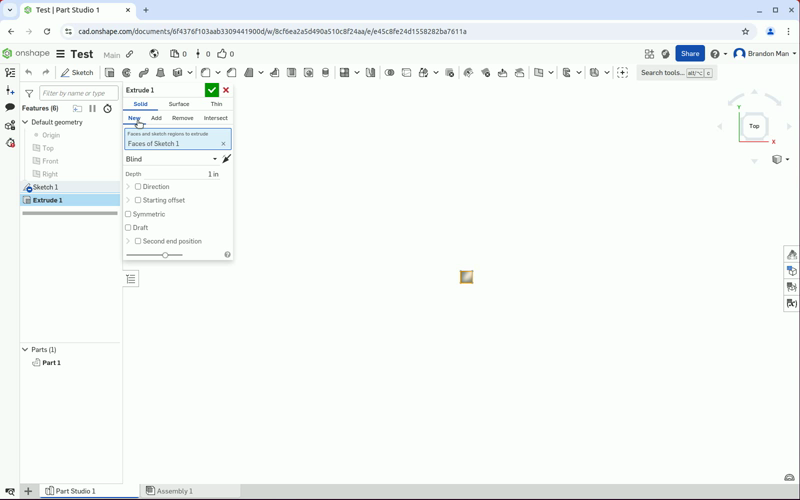
key(tab, 4)
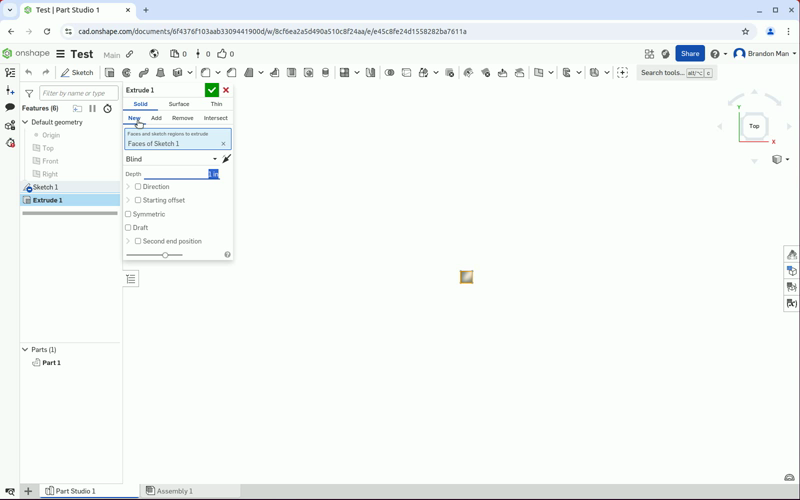
text(23.108)
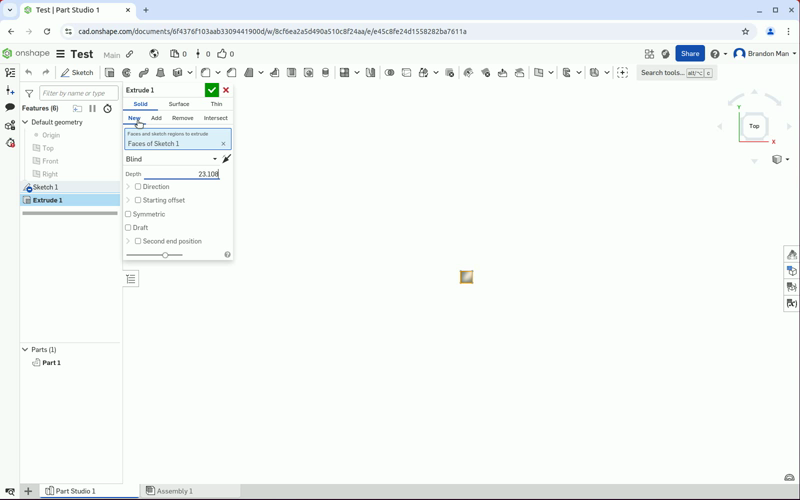
key(enter)
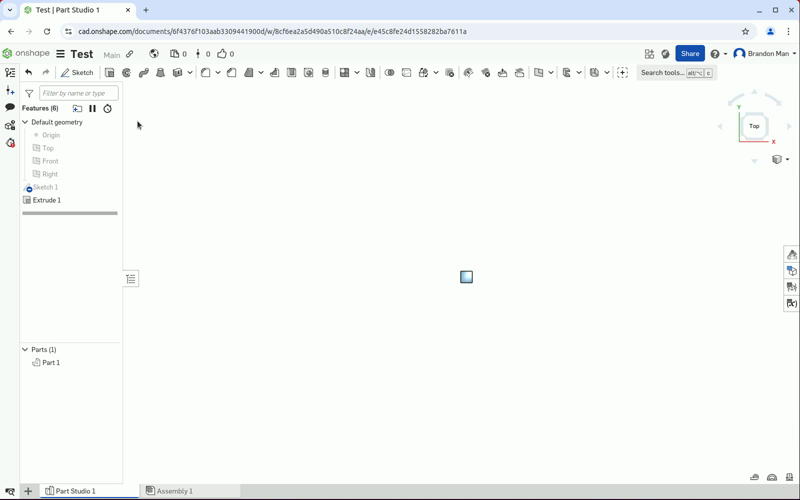
key(shift+h)
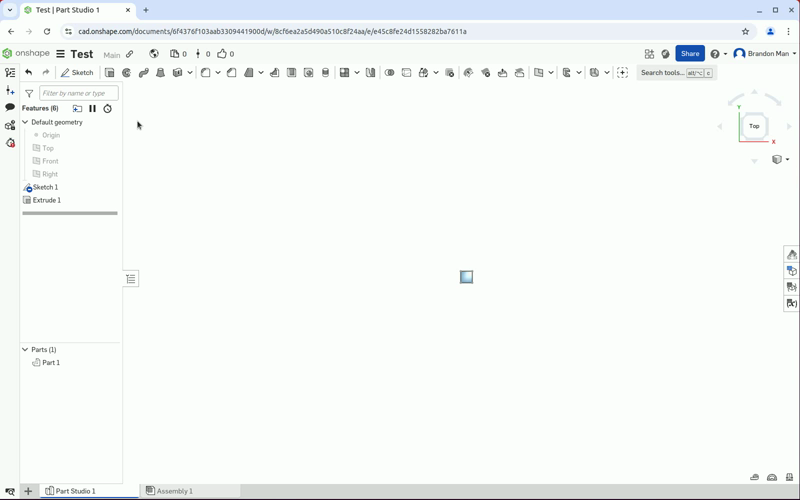
key(shift+h)
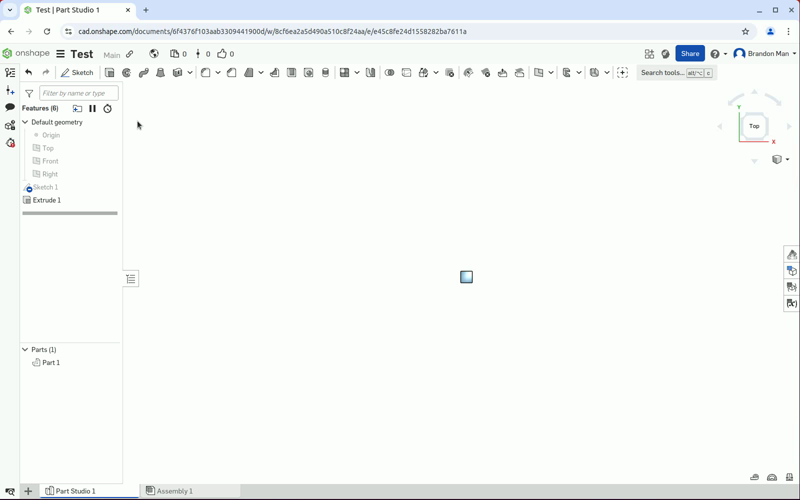
mouse_move(73, 189)
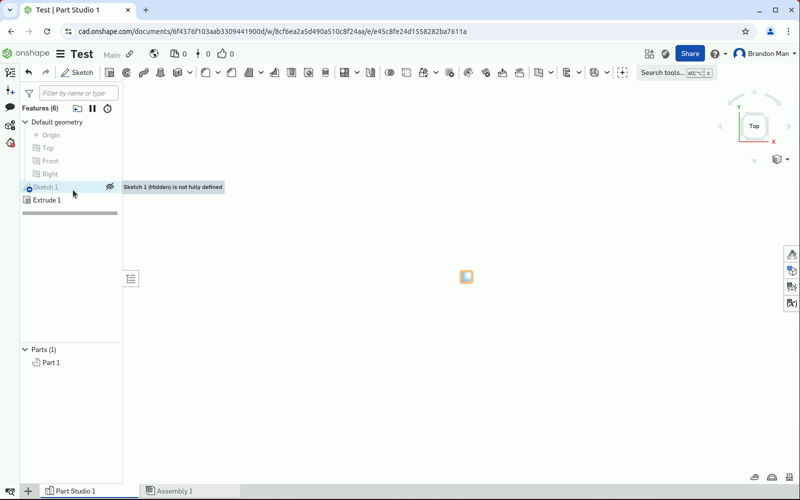
click(73, 189)
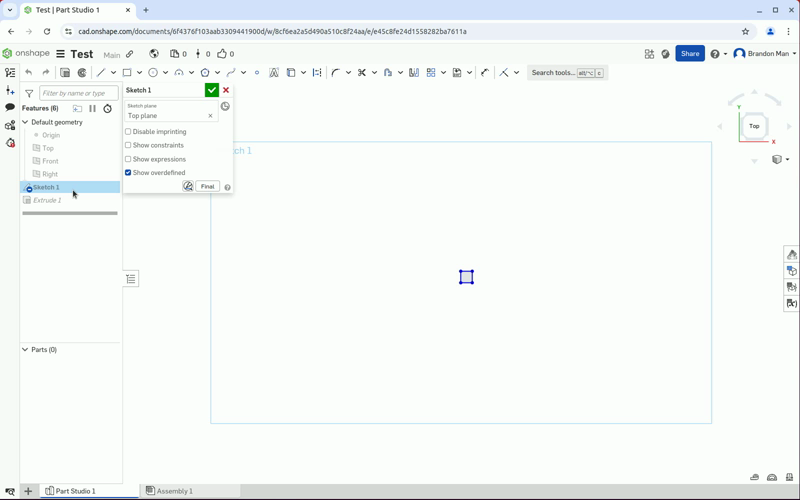
mouse_move(229, 92)
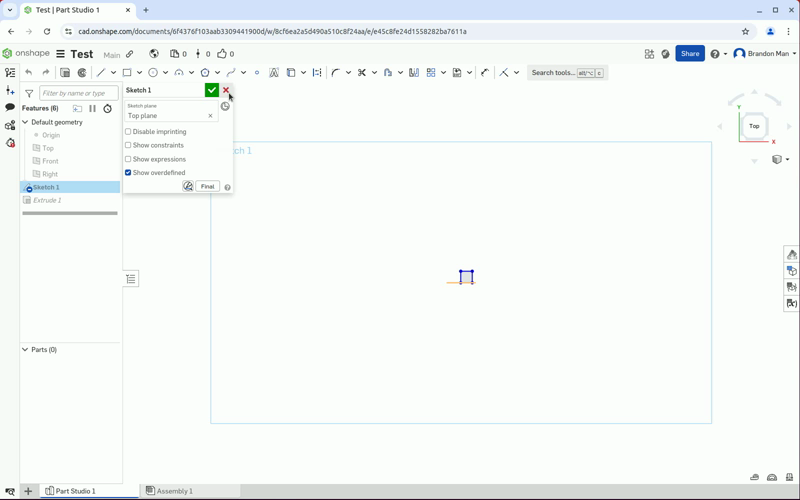
click(229, 92)
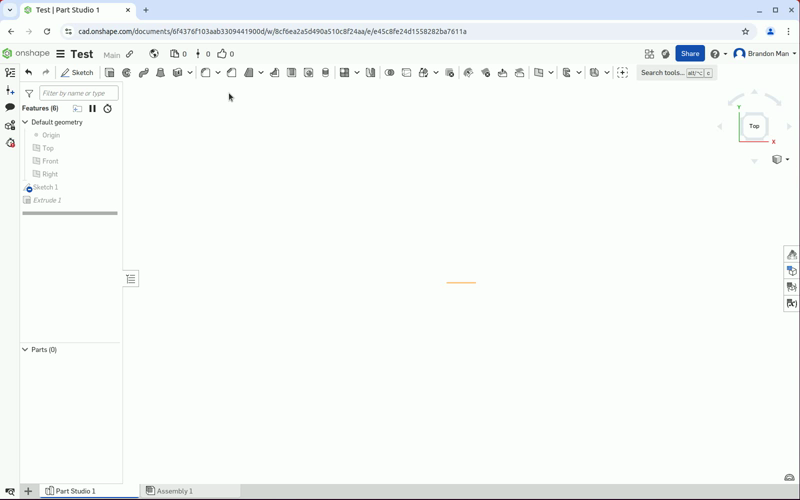
mouse_move(541, 75)
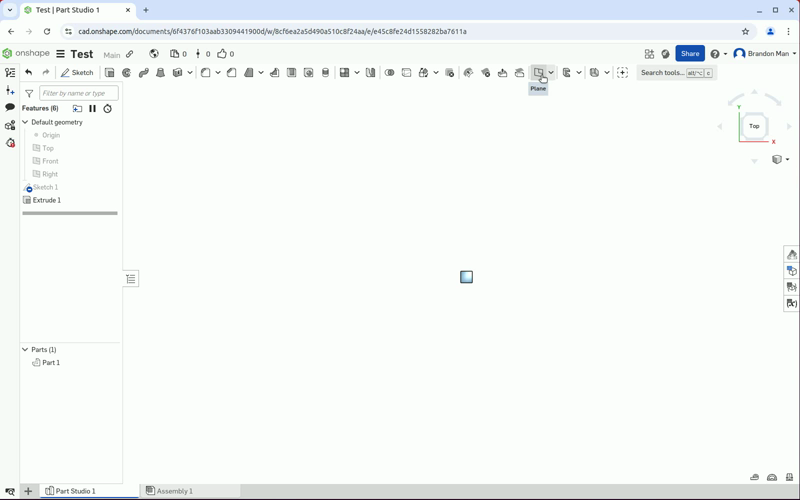
click(541, 75)
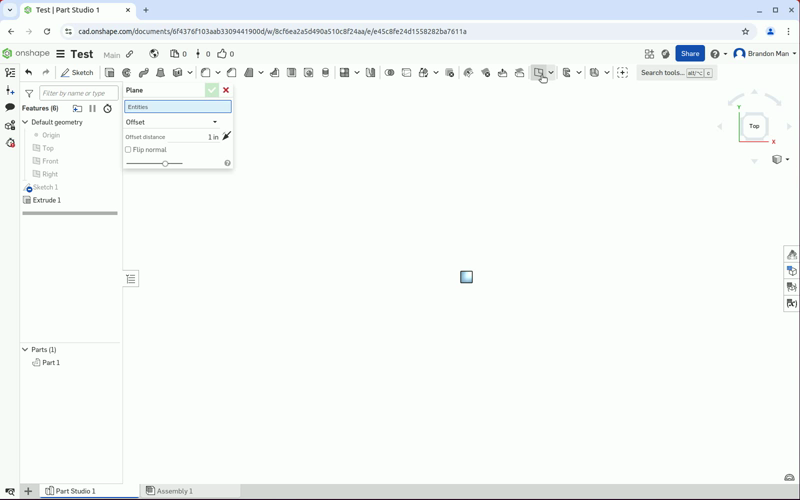
mouse_move(73, 150)
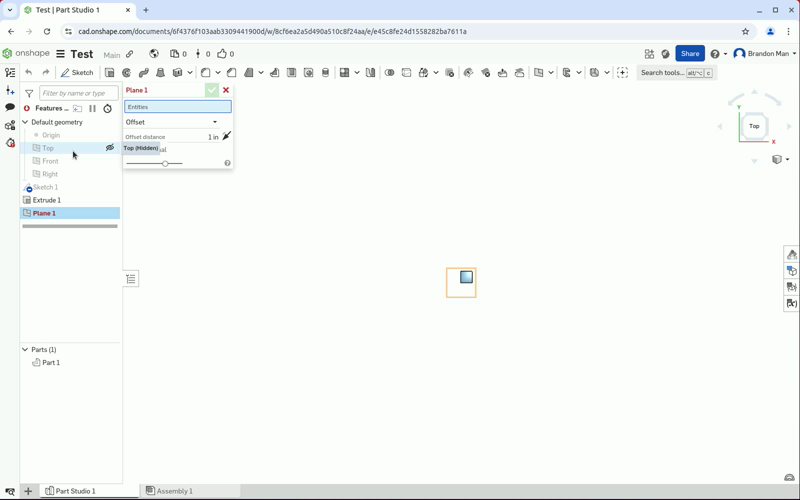
click(73, 150)
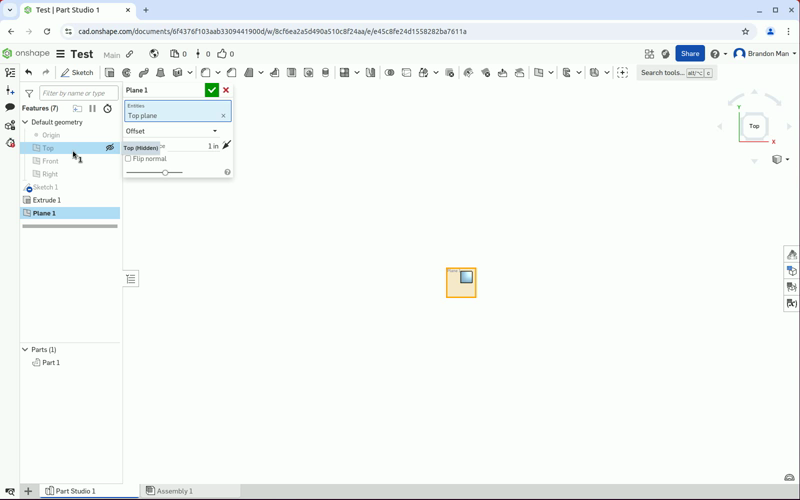
key(tab, 2)
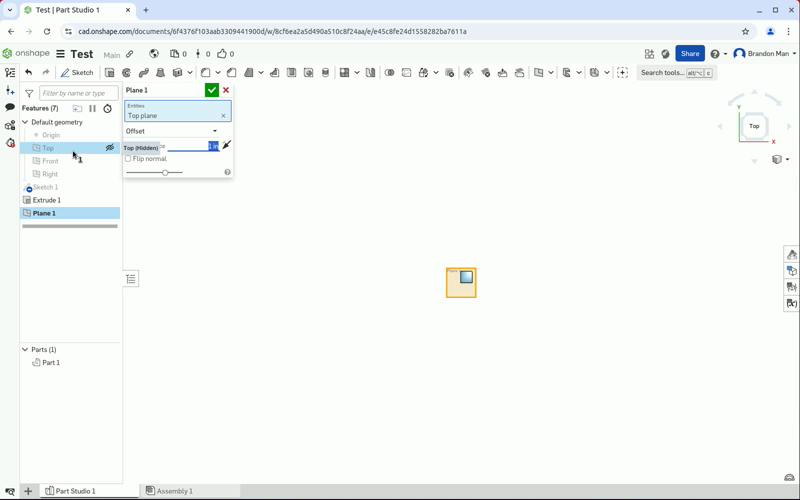
text(23.108)
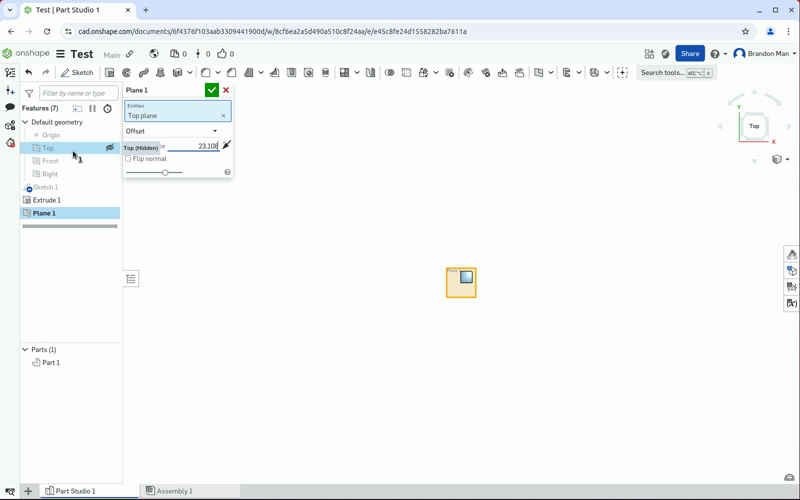
key(enter, 2)
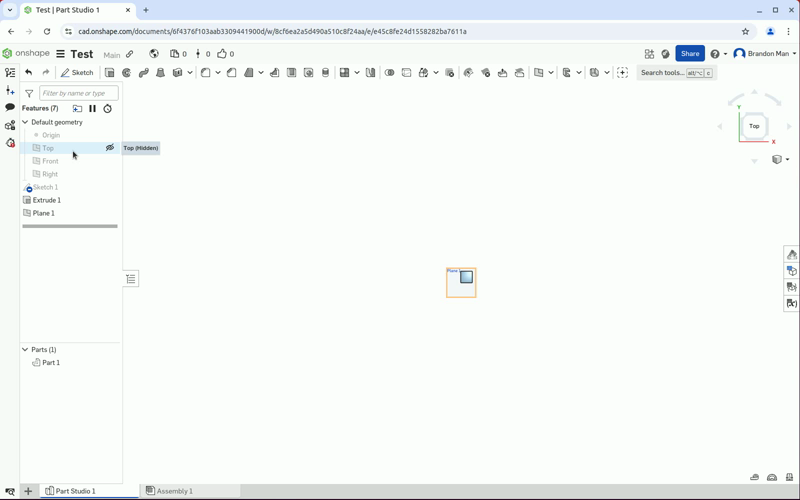
key(shift+s)
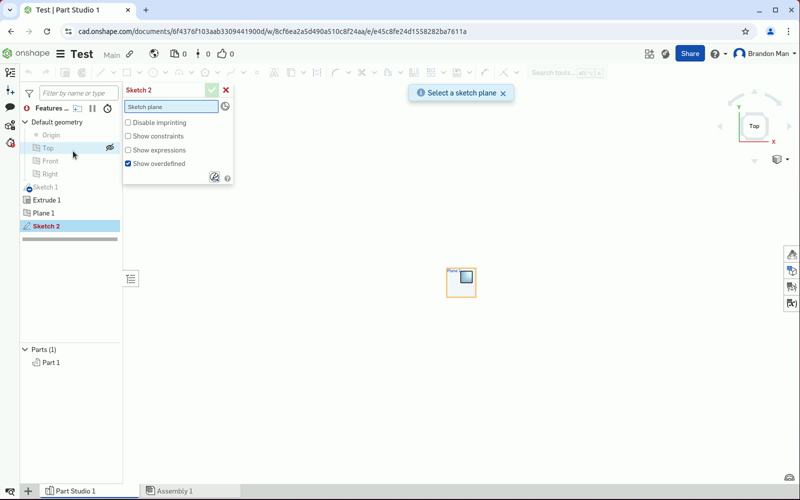
mouse_move(73, 215)
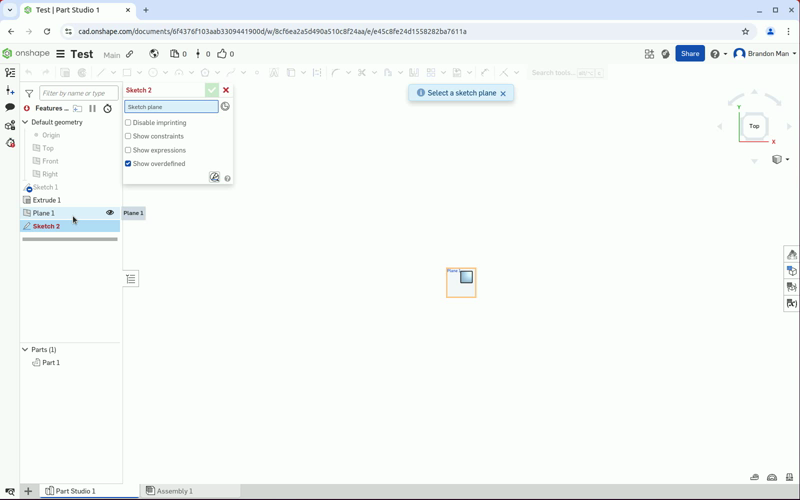
click(73, 215)
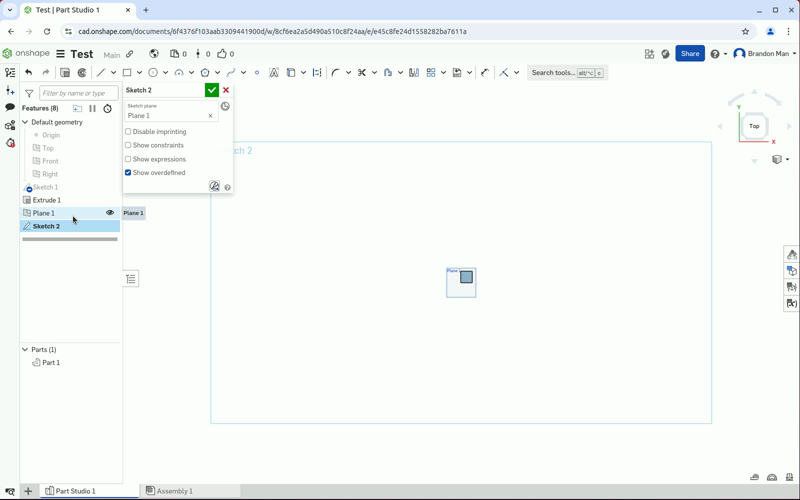
mouse_move(73, 352)
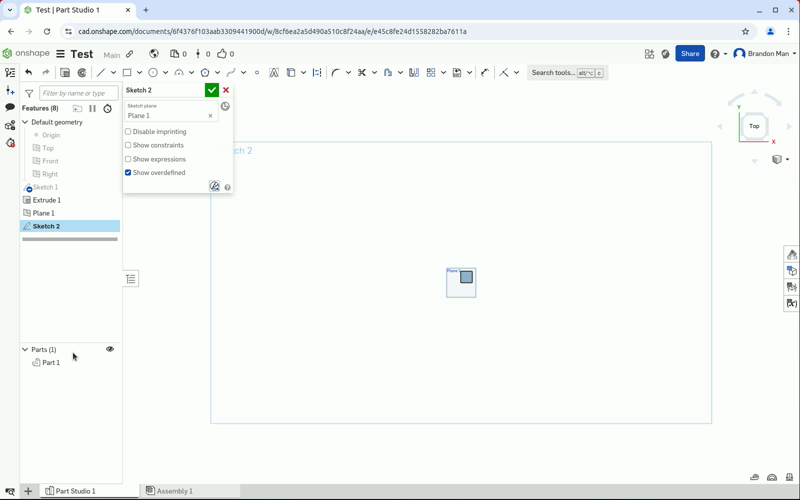
key(y)
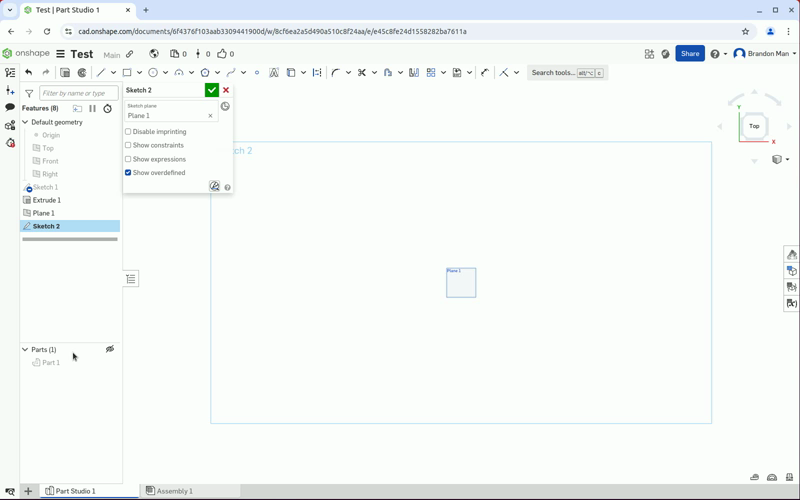
key(c)
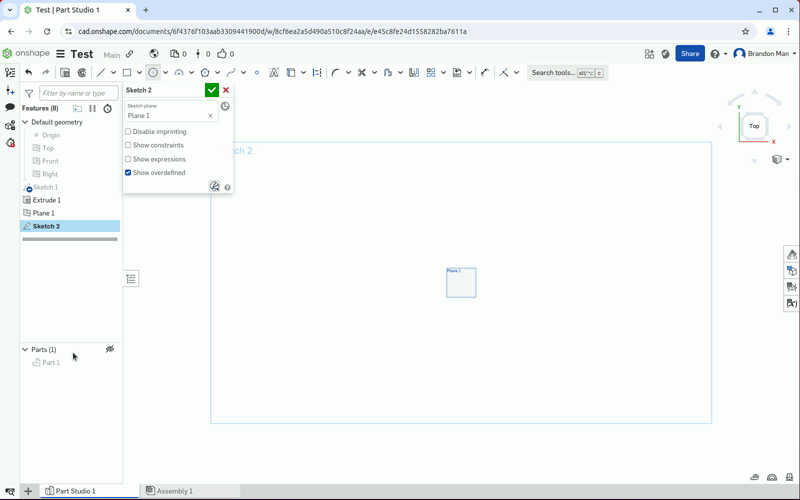
key_down(shift)
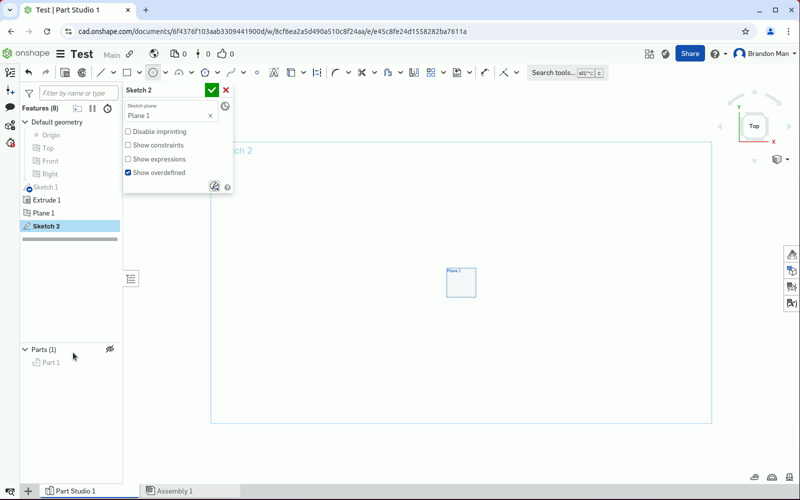
mouse_move(466, 278)
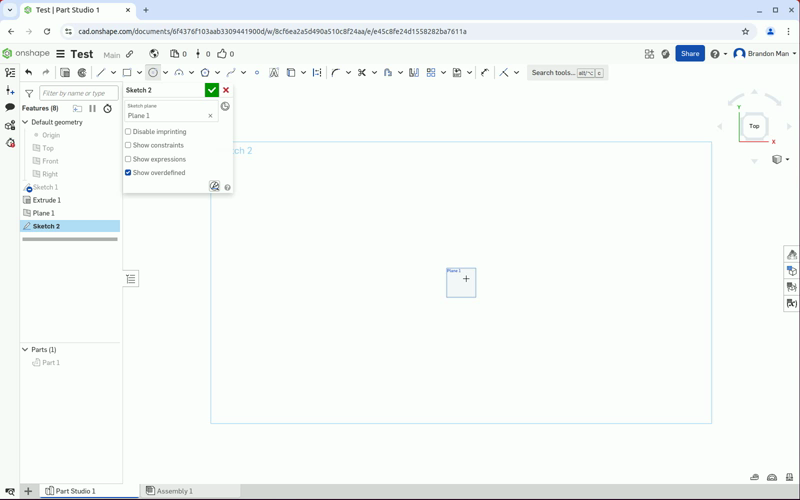
click(466, 278)
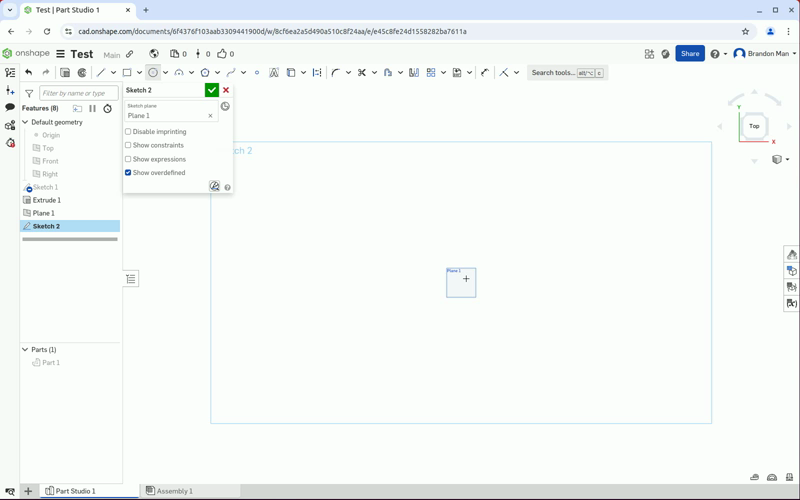
key_up(shift)
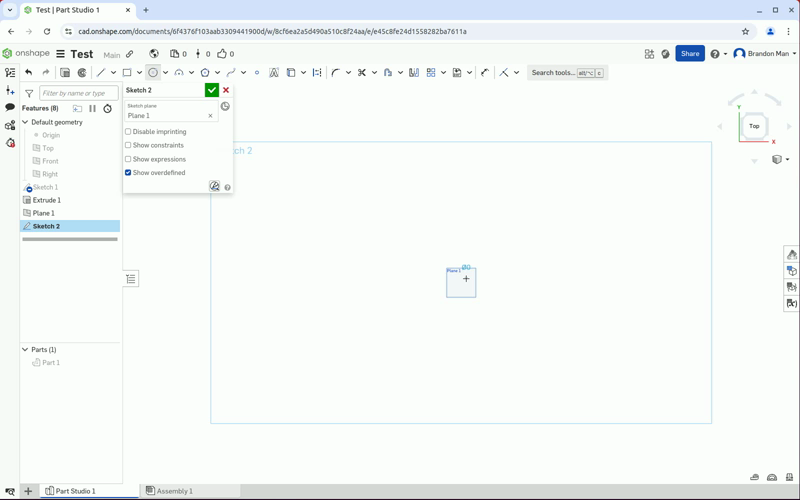
mouse_move(467, 278)
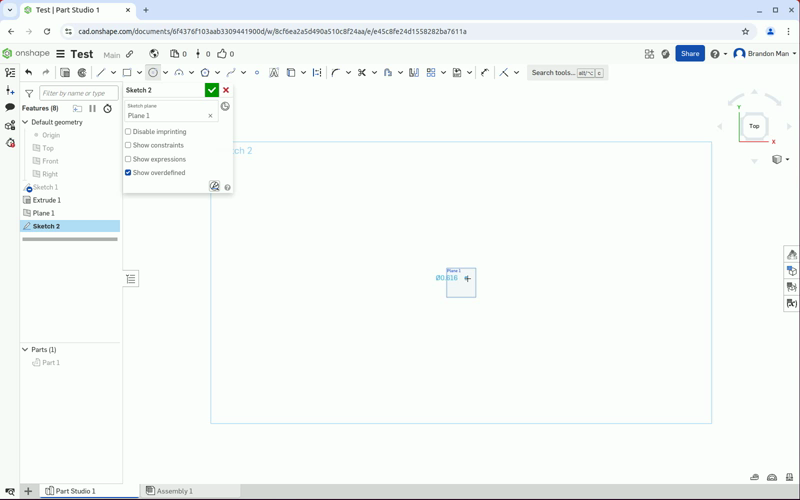
scroll(6)
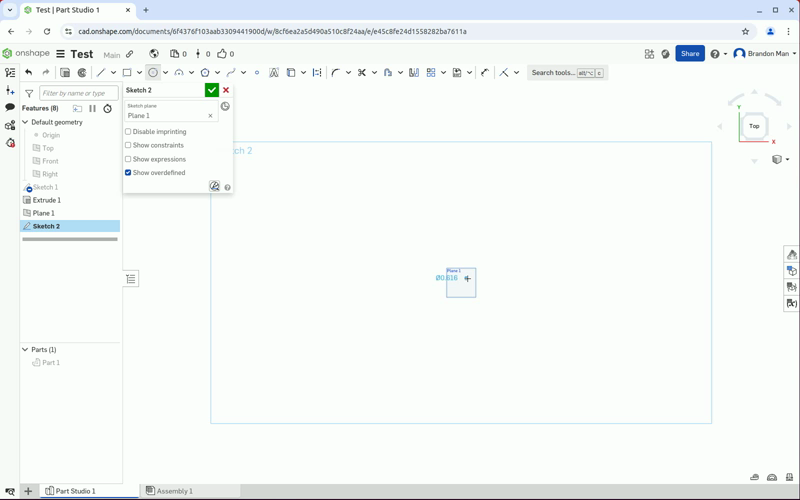
scroll(6)
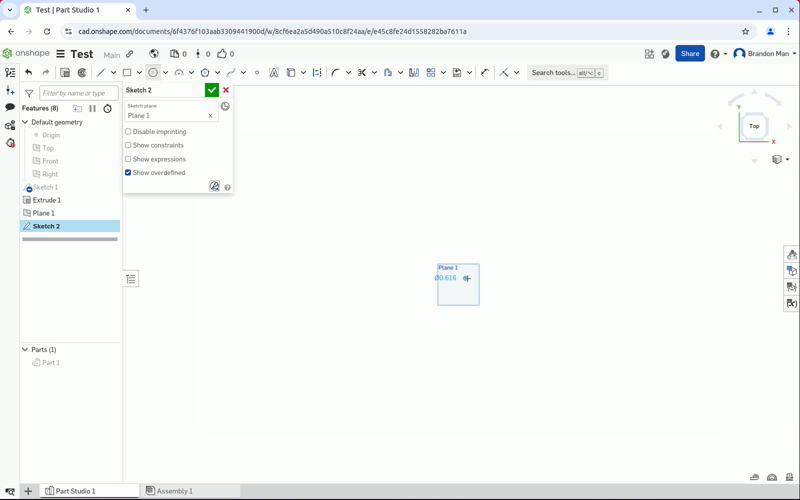
scroll(6)
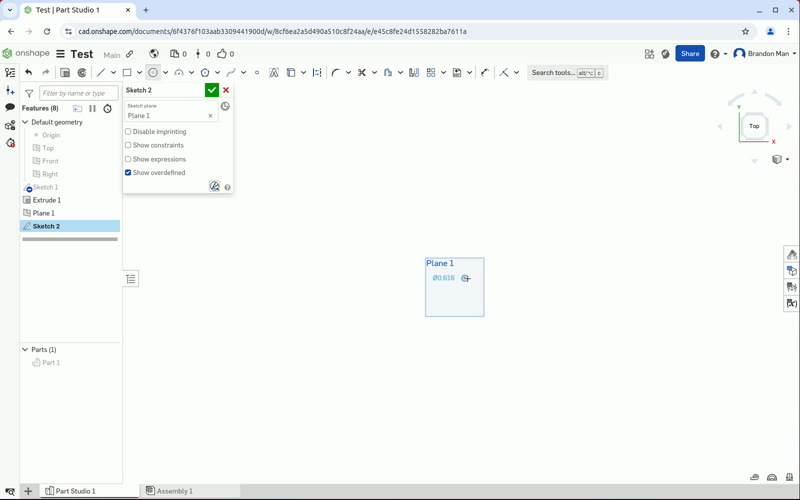
scroll(6)
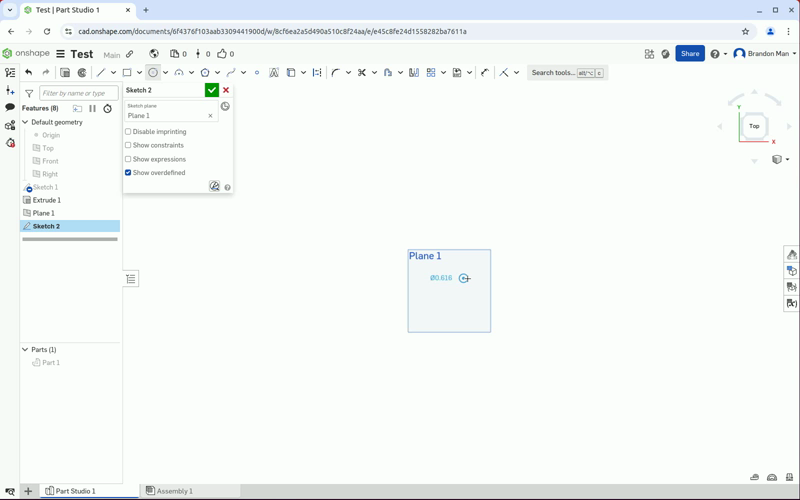
scroll(6)
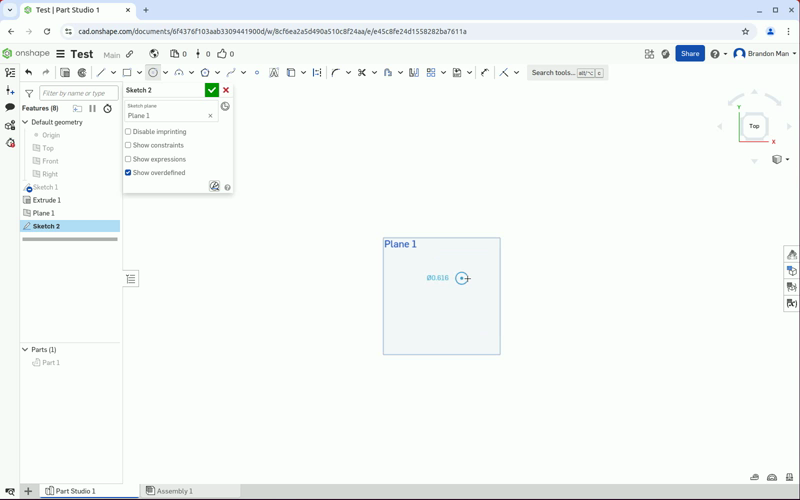
scroll(6)
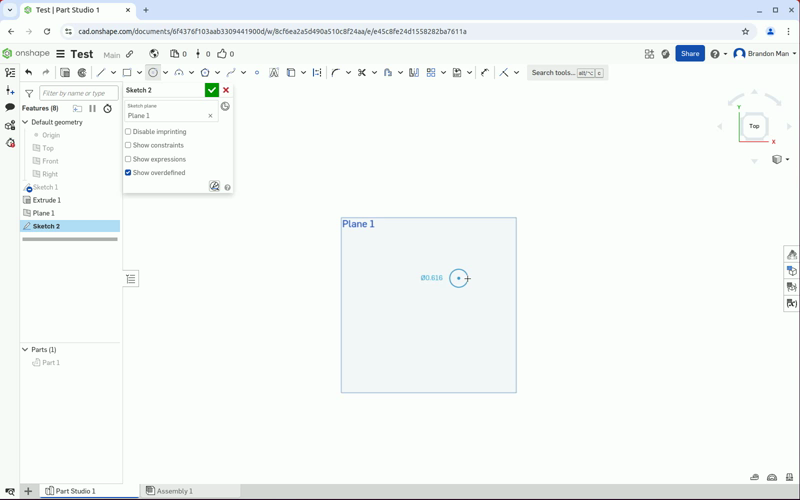
scroll(6)
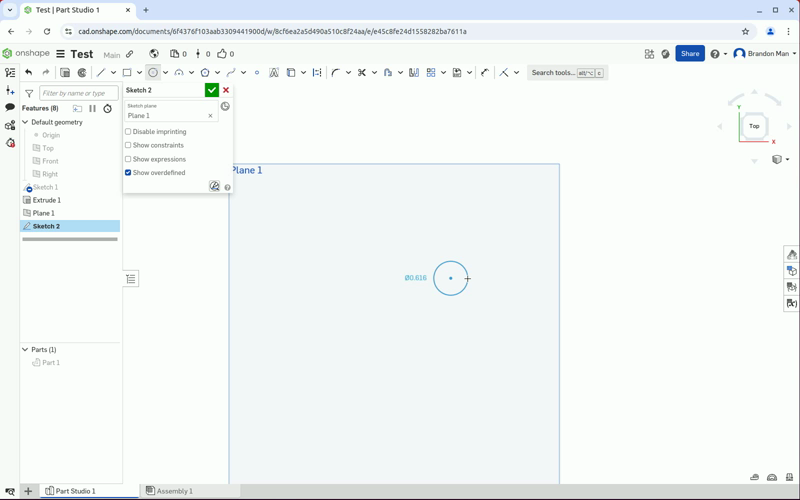
click(467, 278)
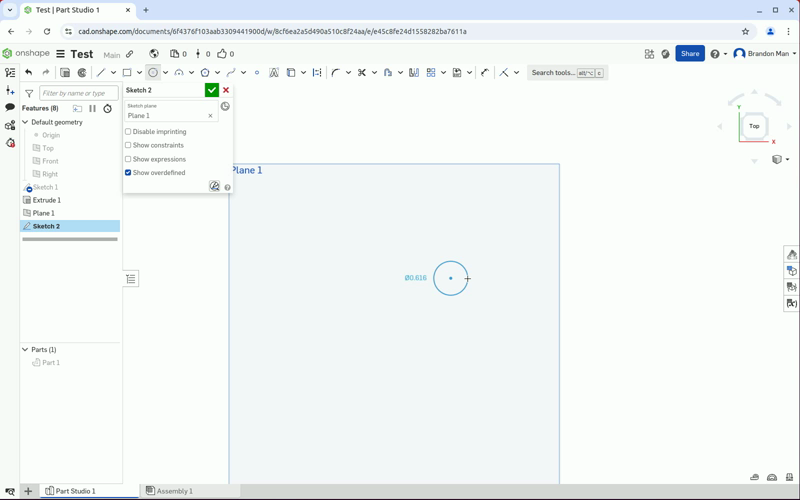
scroll(-6)
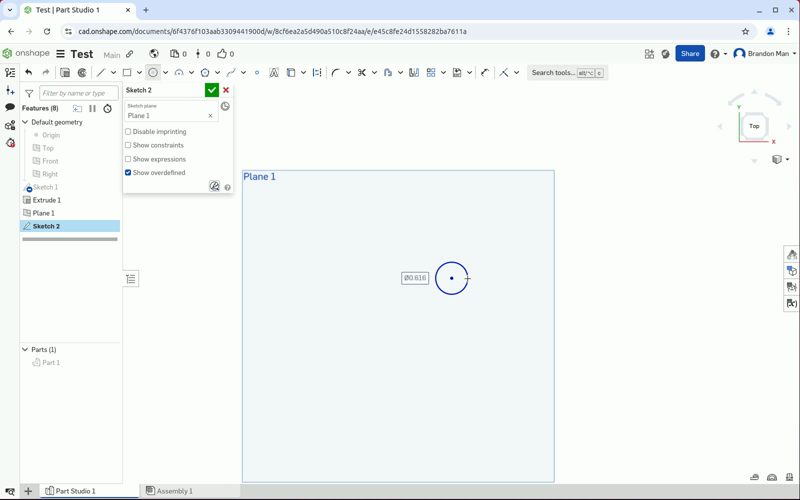
scroll(-6)
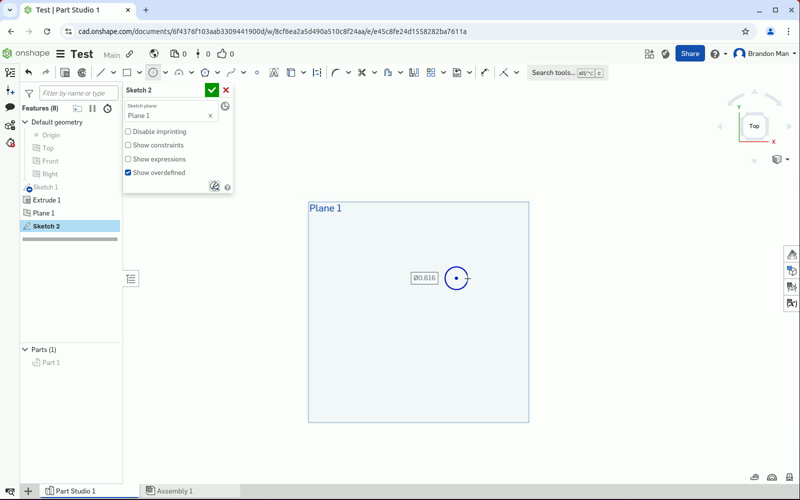
scroll(-6)
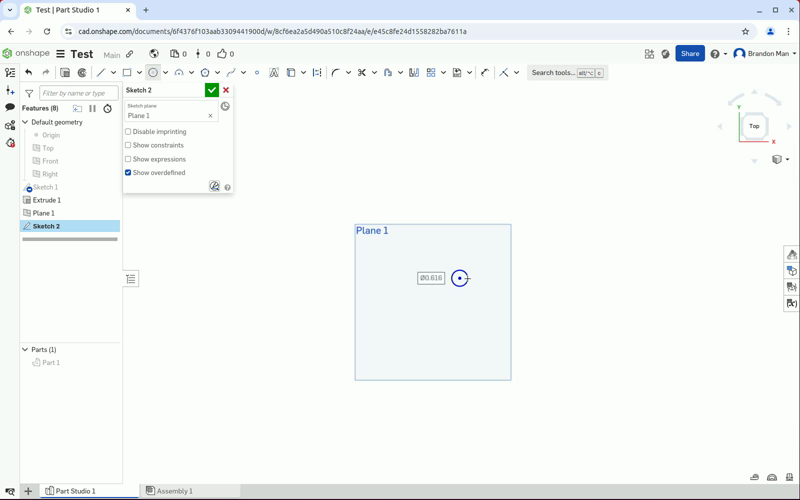
scroll(-6)
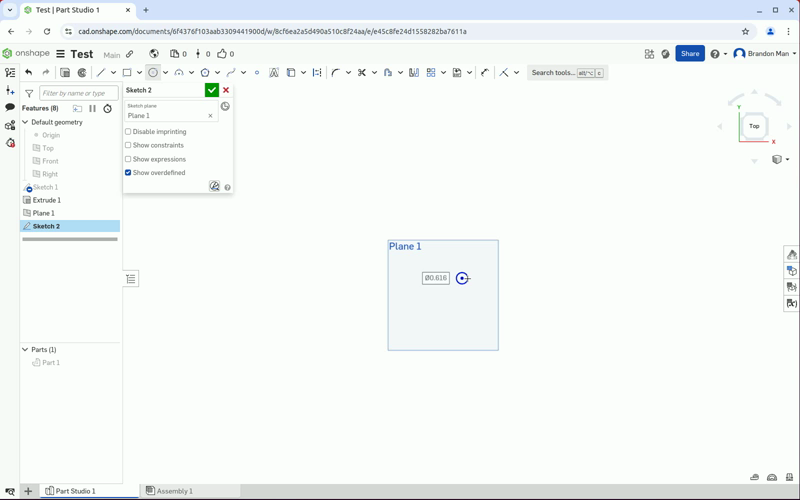
scroll(-6)
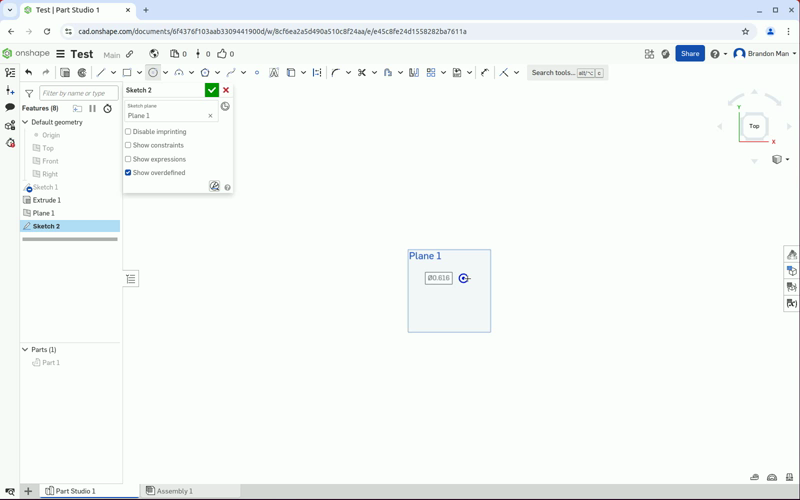
scroll(-6)
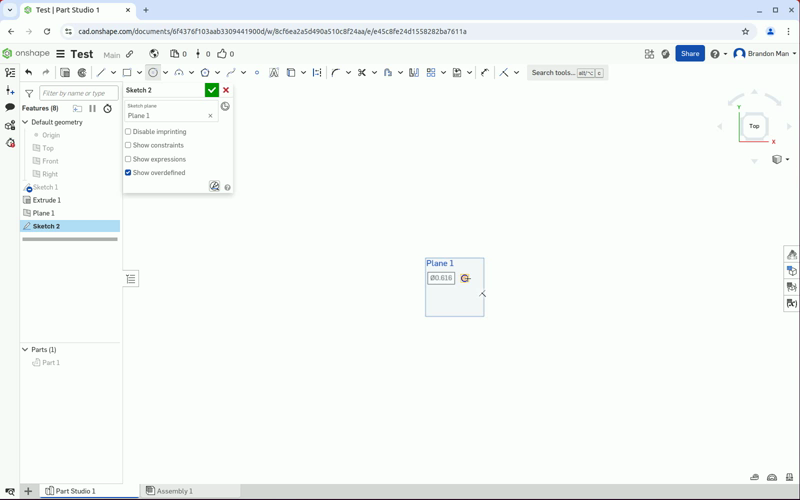
scroll(-6)
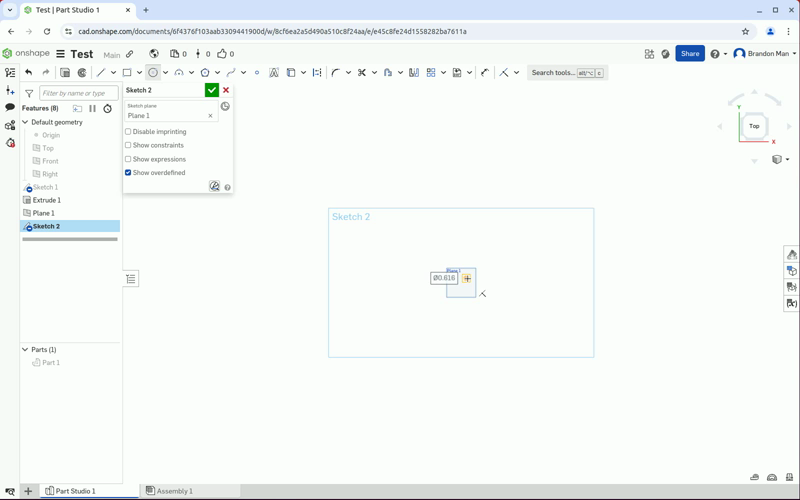
key(esc)
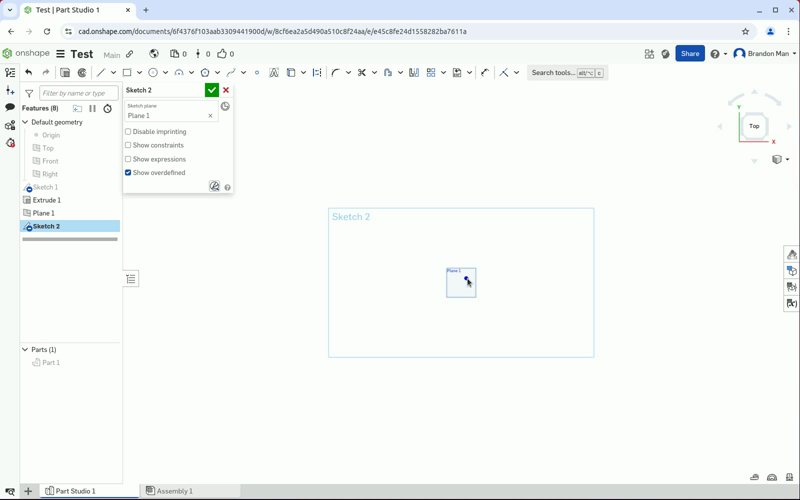
mouse_move(466, 278)
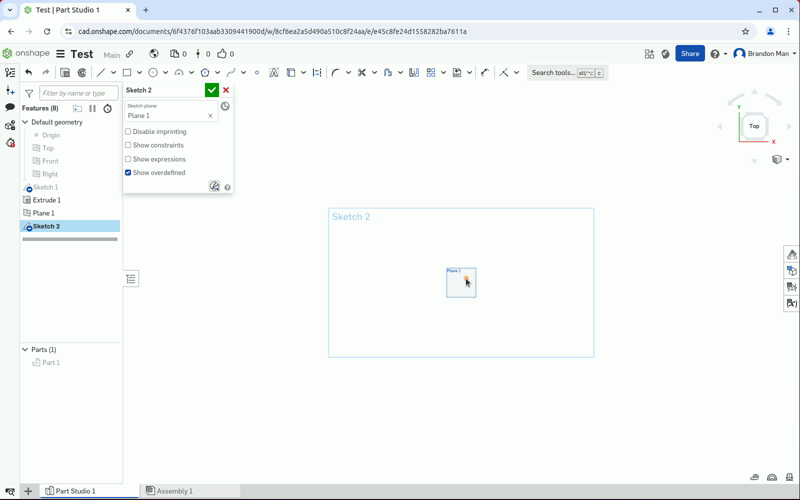
scroll(6)
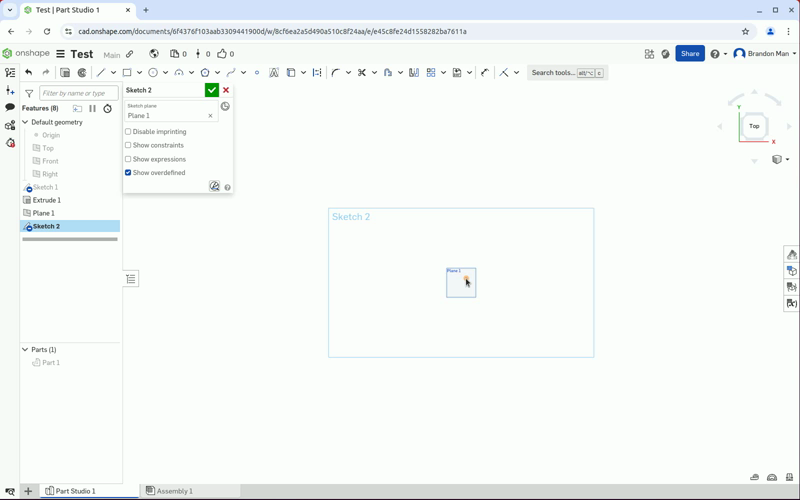
scroll(6)
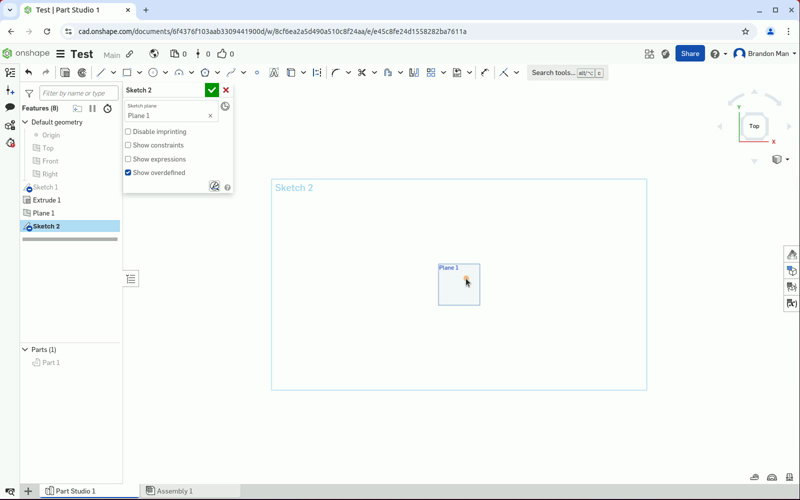
scroll(6)
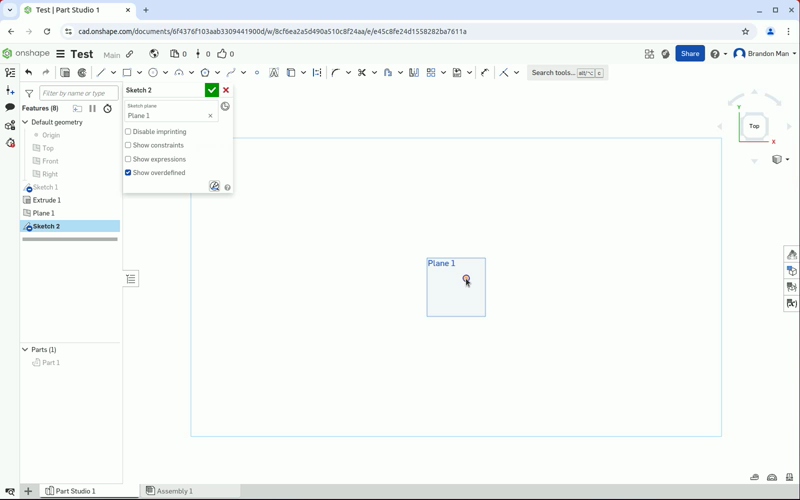
scroll(6)
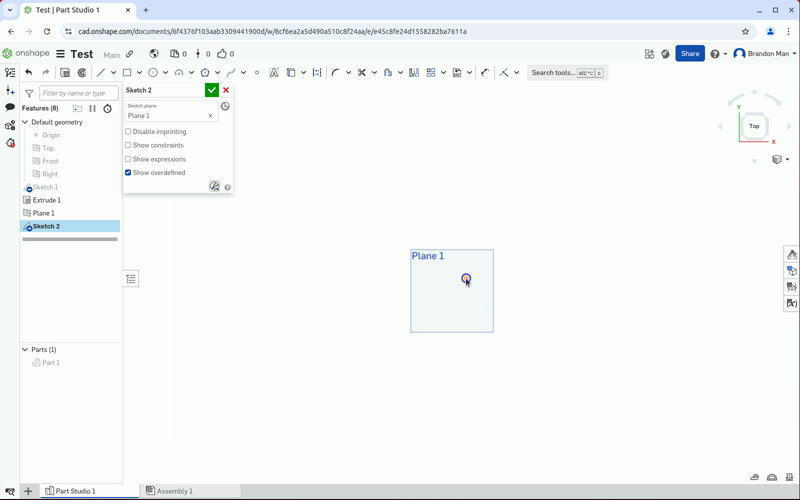
scroll(6)
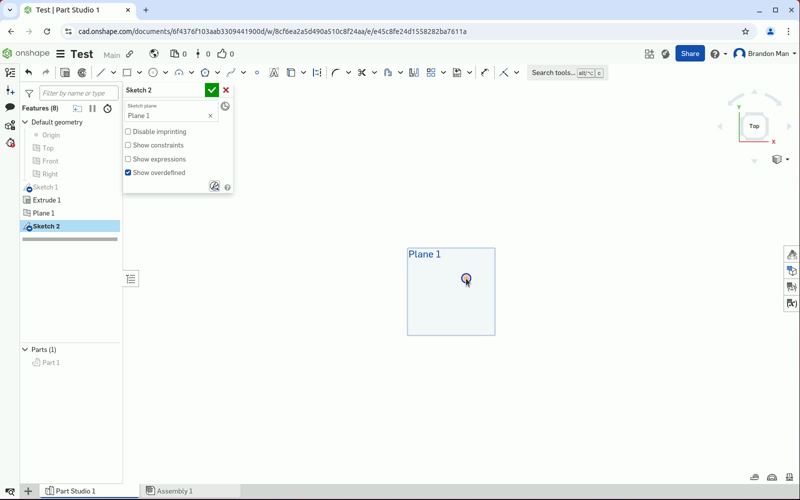
scroll(6)
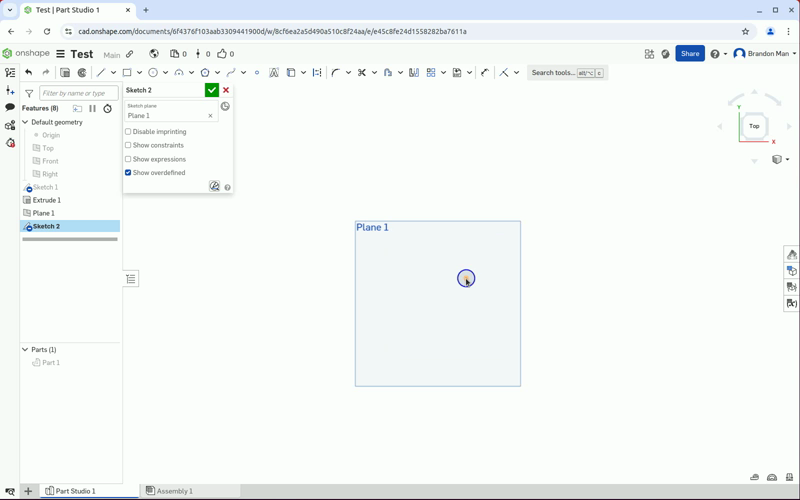
scroll(6)
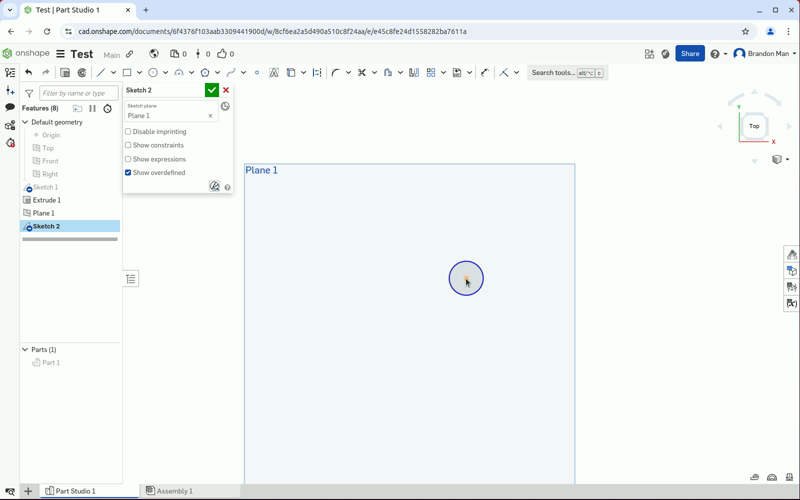
click(466, 278)
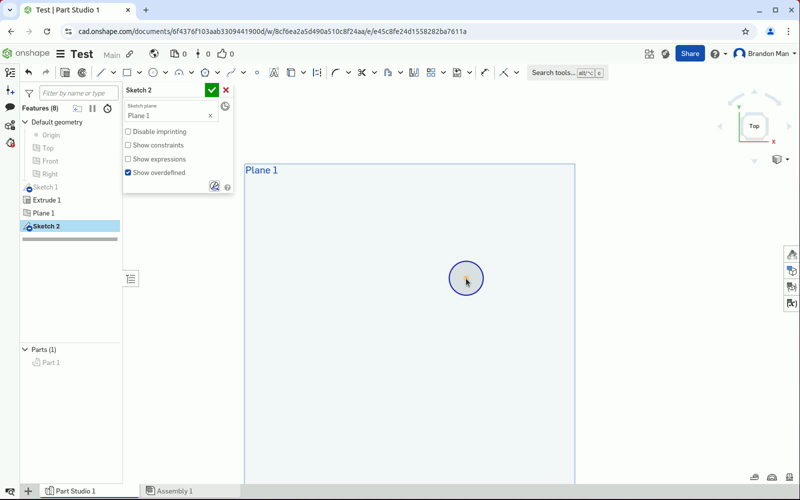
scroll(-6)
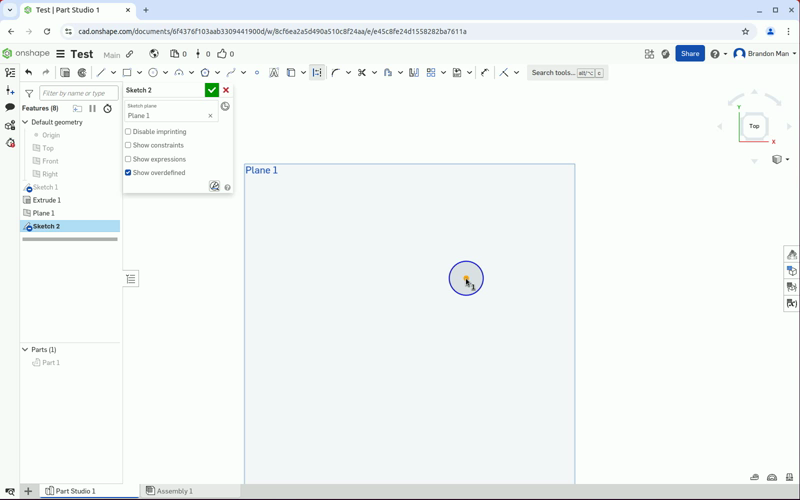
scroll(-6)
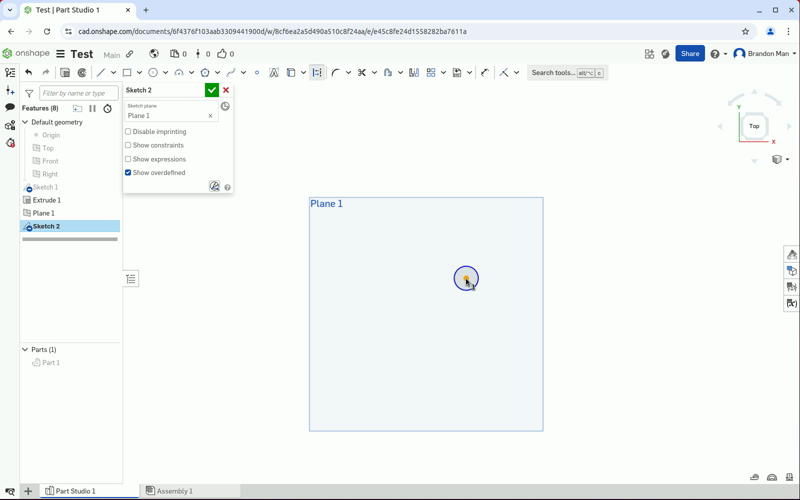
scroll(-6)
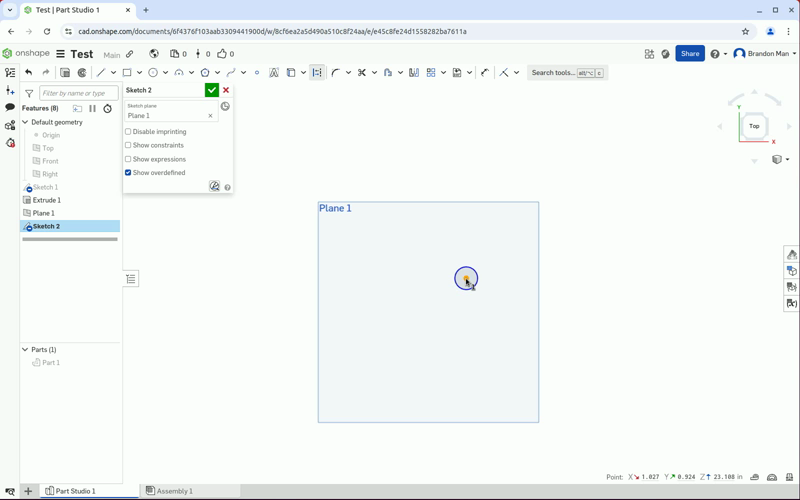
scroll(-6)
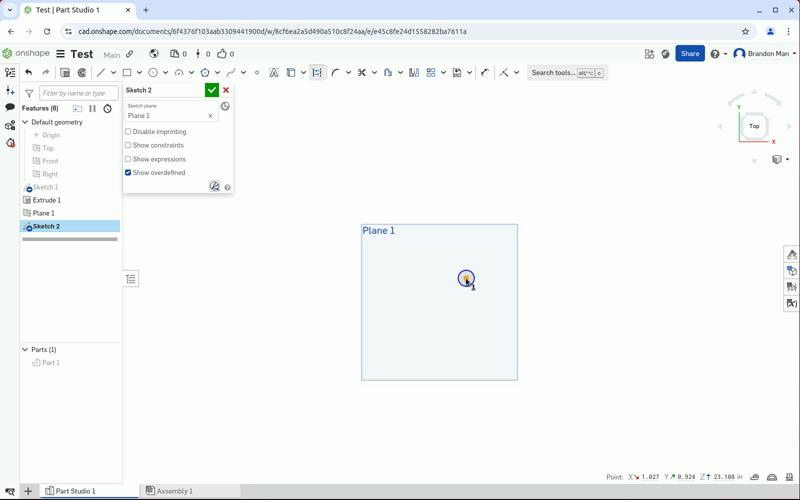
scroll(-6)
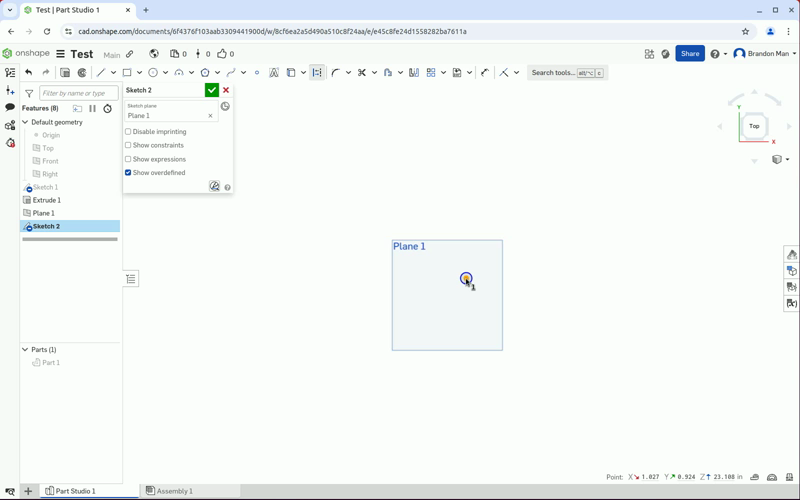
scroll(-6)
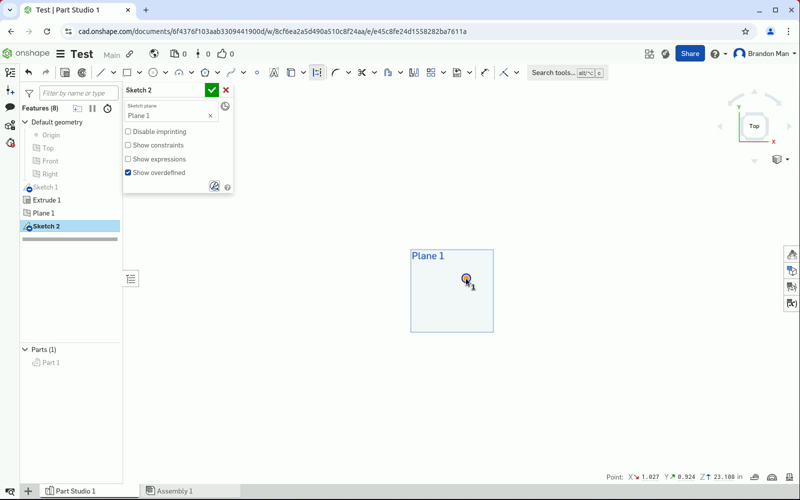
scroll(-6)
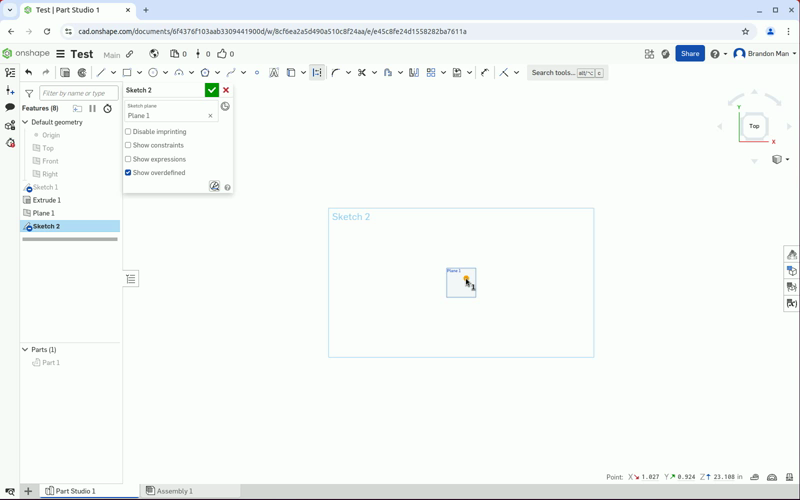
mouse_move(73, 352)
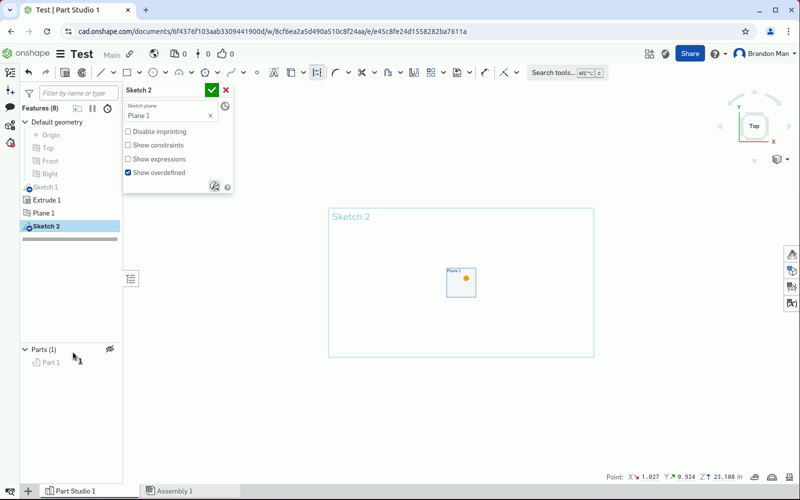
key(shift+y)
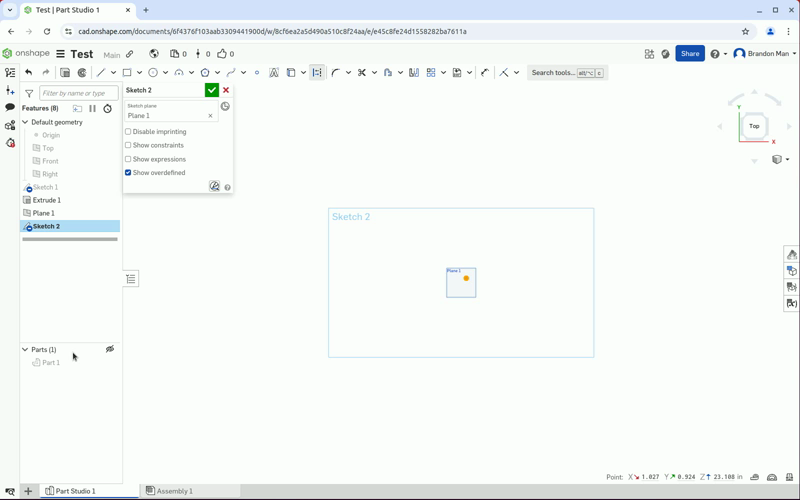
key(shift+e)
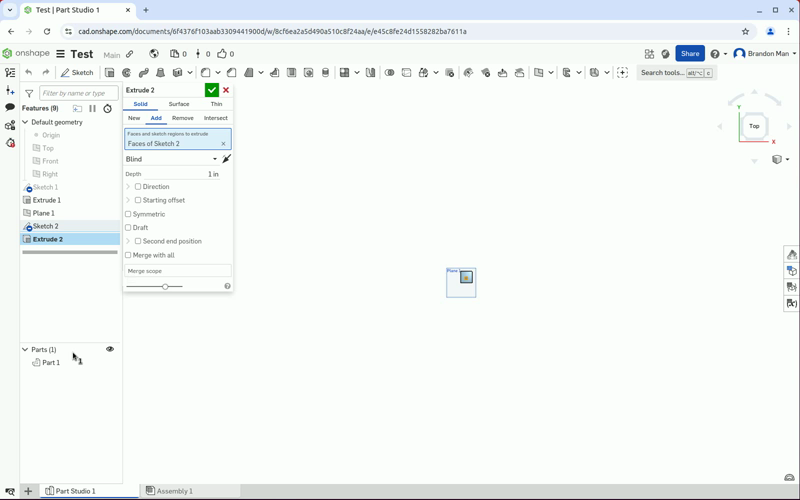
mouse_move(143, 106)
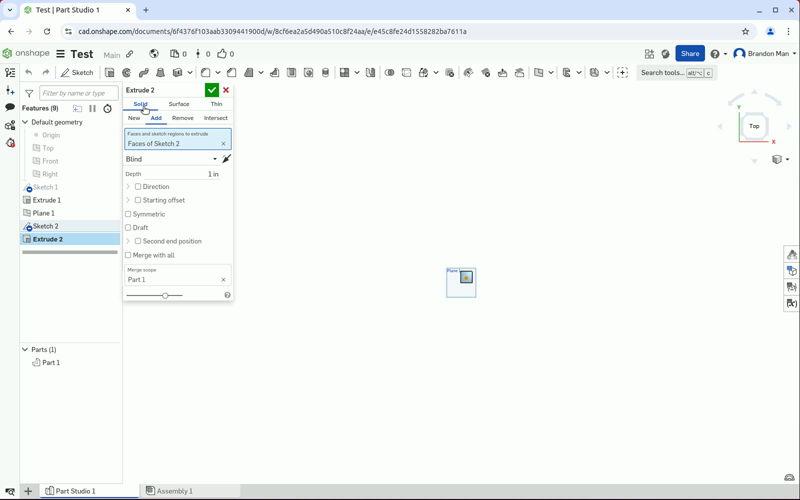
click(143, 106)
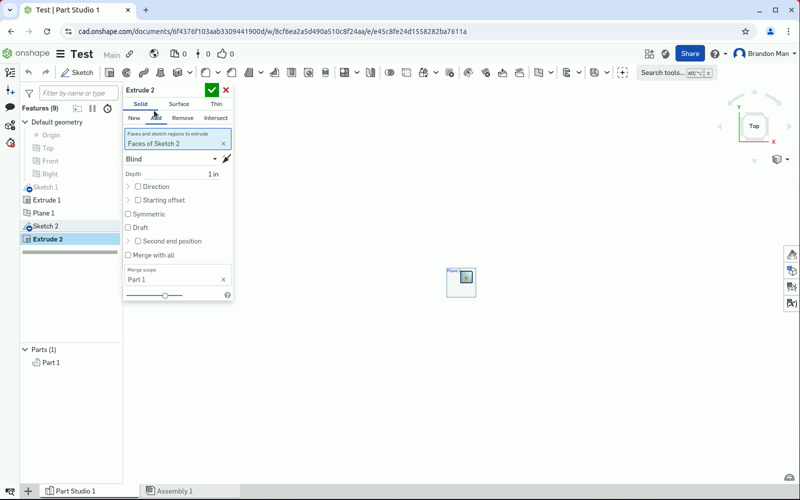
mouse_move(186, 120)
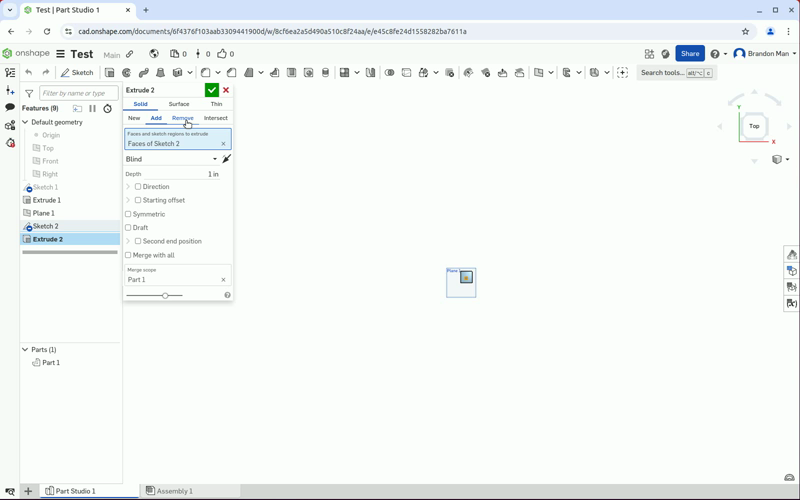
click(186, 120)
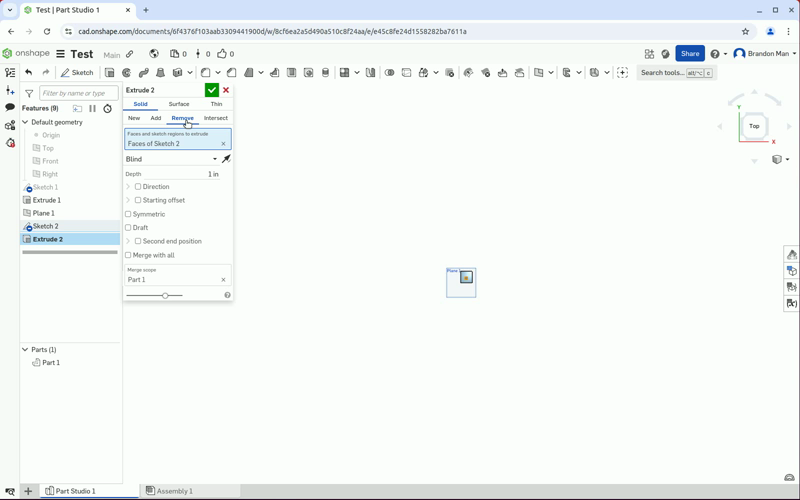
key(tab, 4)
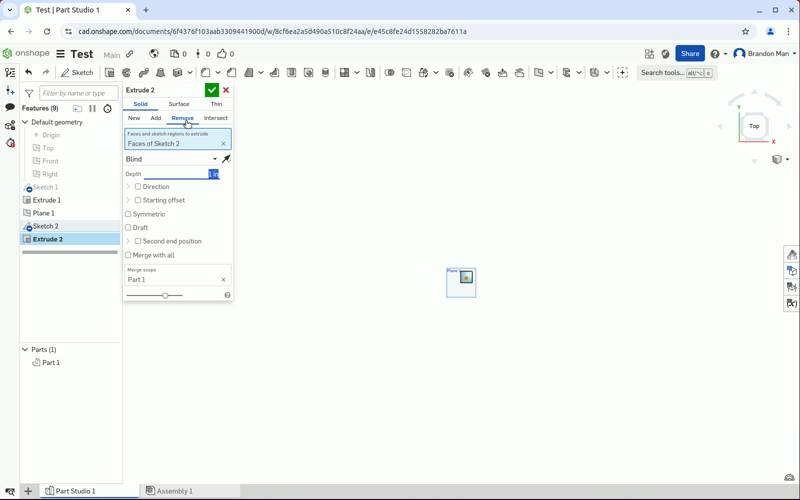
text(0.722)
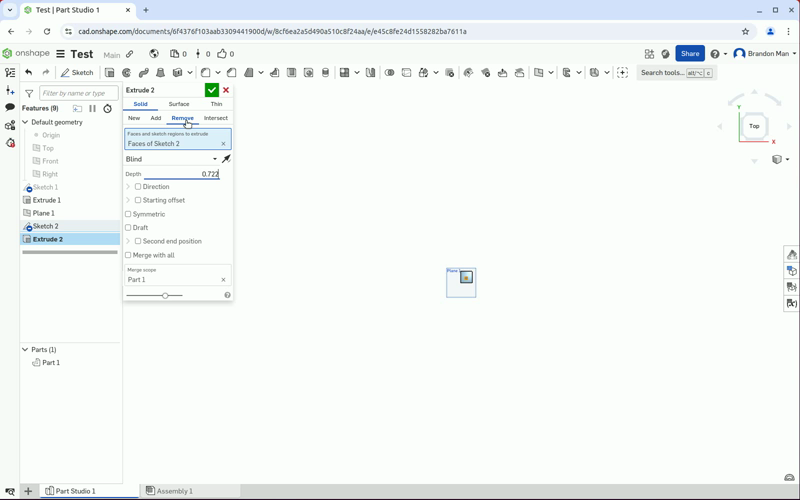
key(tab, 6)
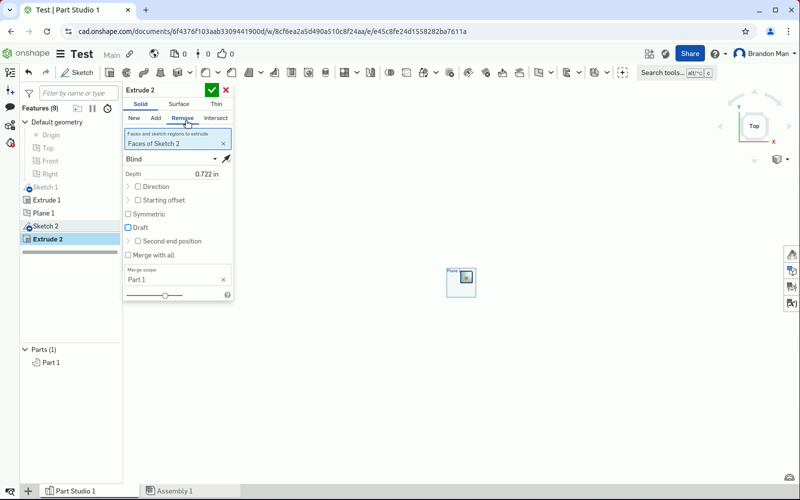
key(space)
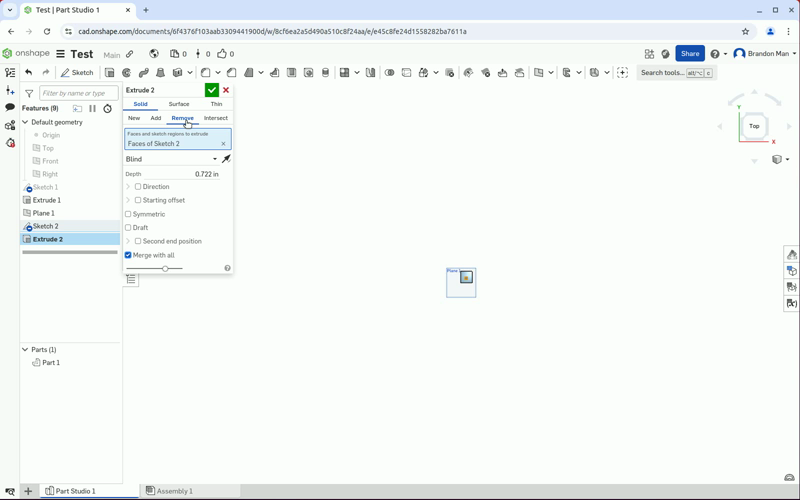
key(enter)
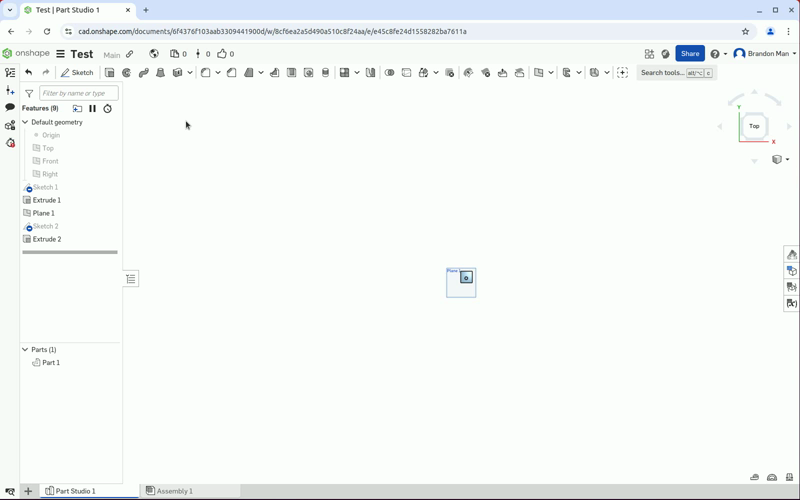
key(shift+h)
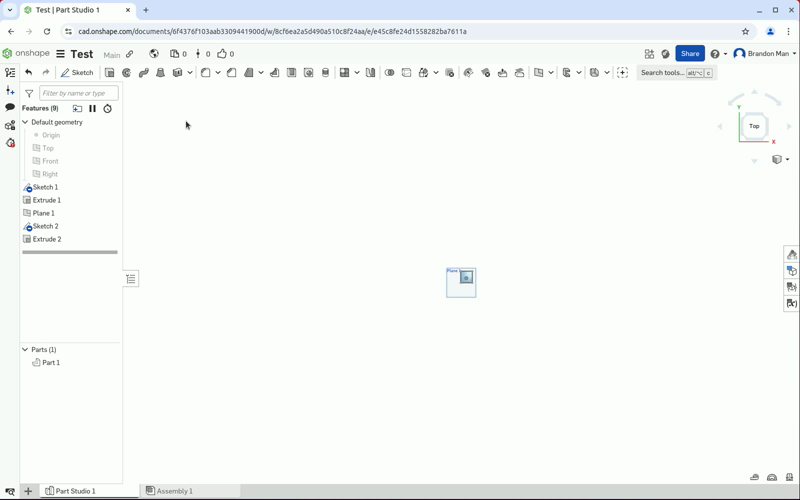
key(shift+h)
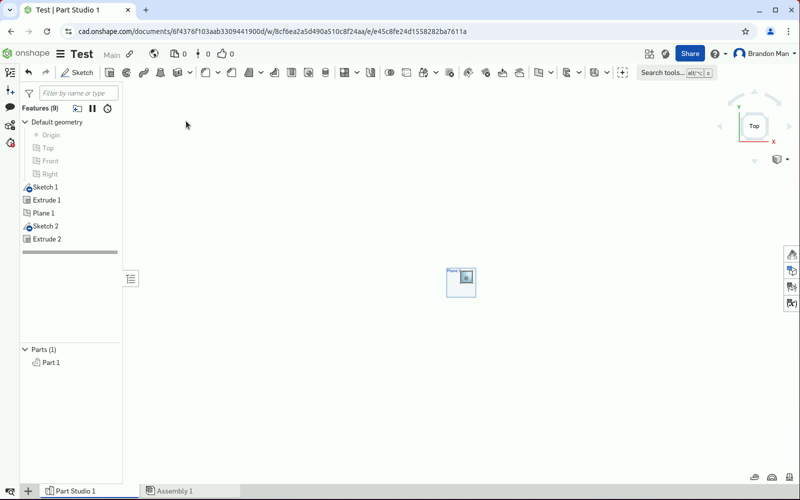
key(shift+7)
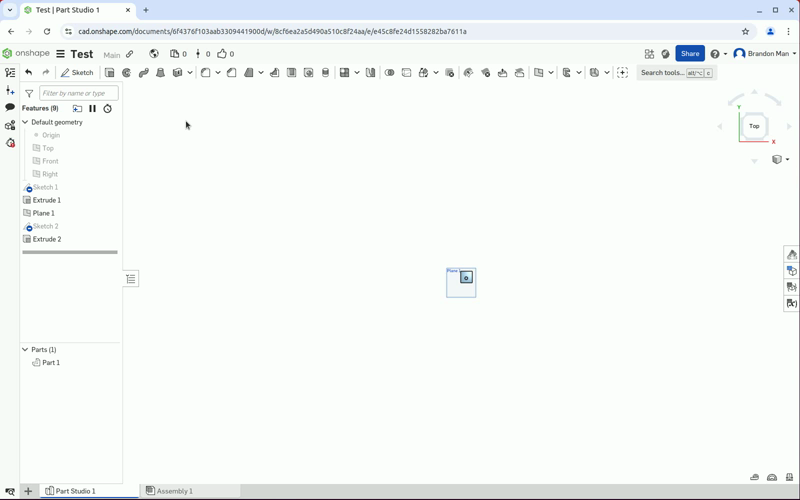
key(up, 3)
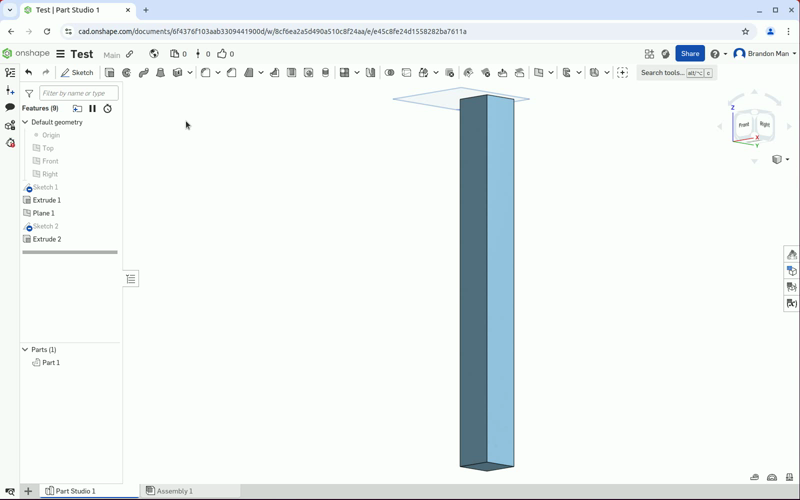
key(left, 3)
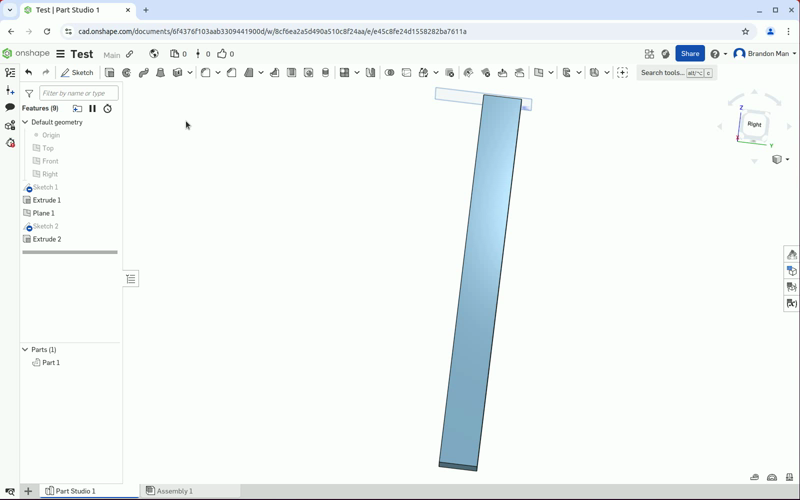
key(right, 3)
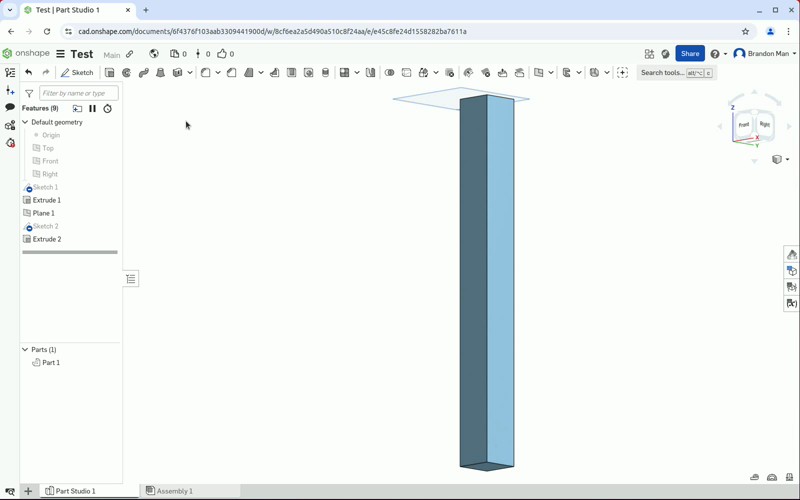
key(down, 3)
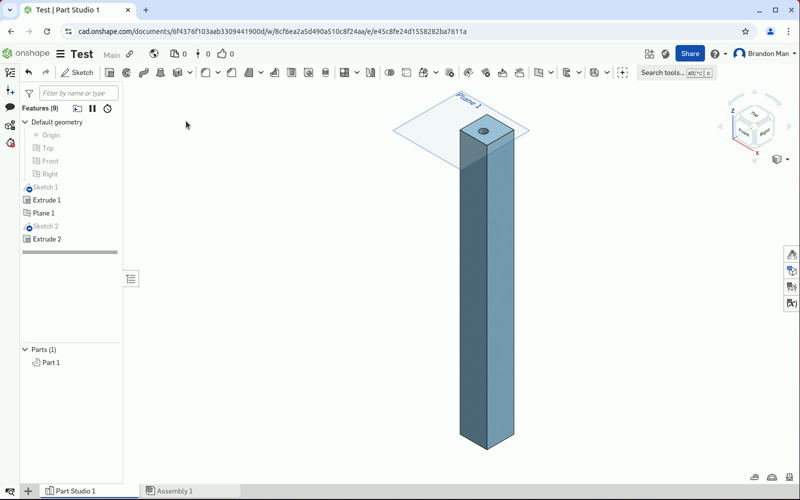
mouse_move(73, 189)
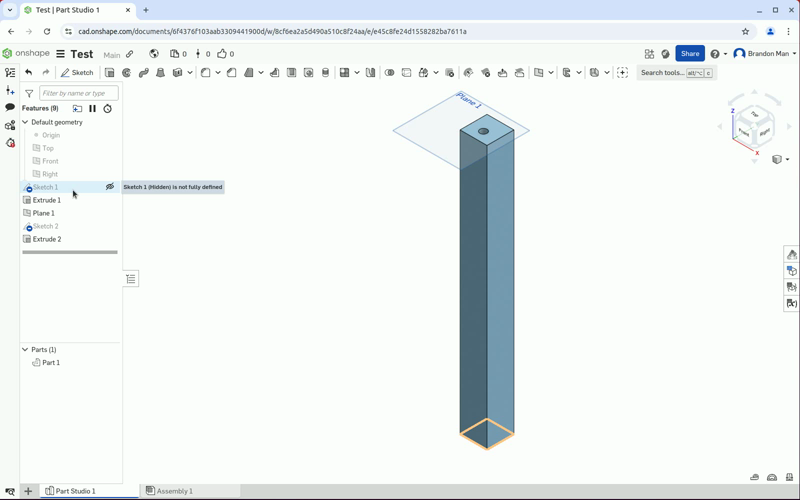
click(73, 189)